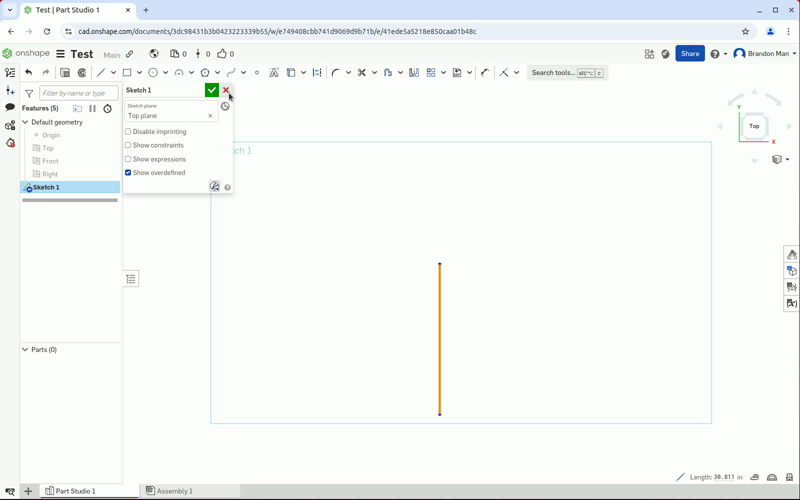
key(shift+h)
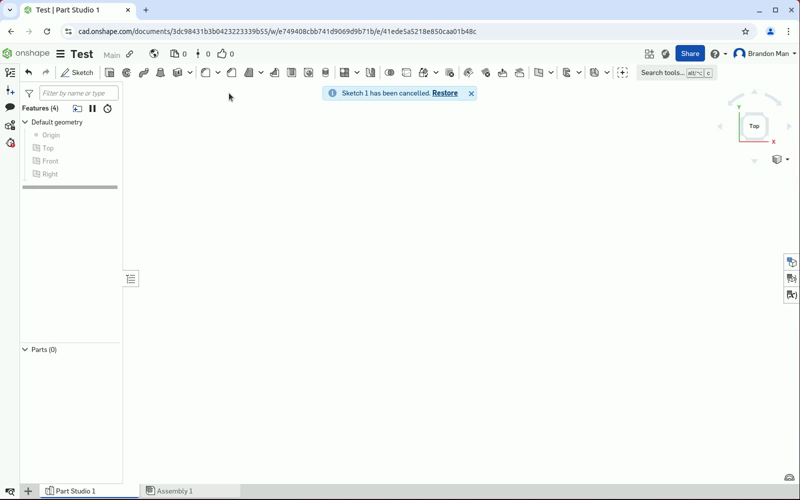
mouse_move(73, 352)
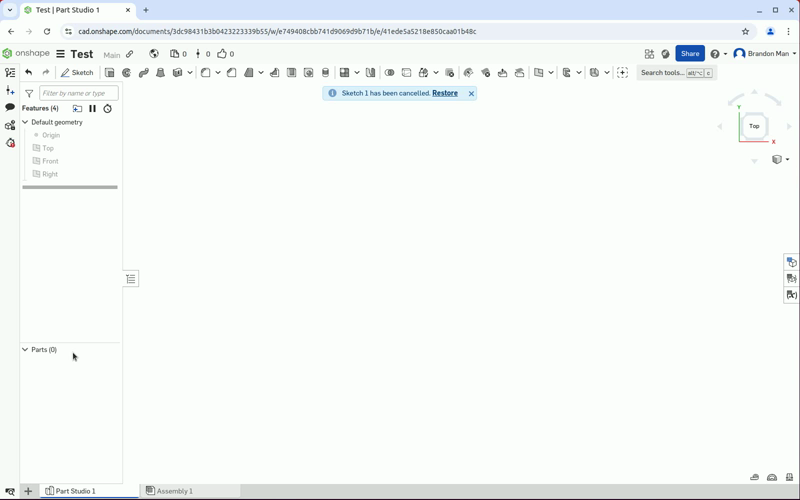
key(y)
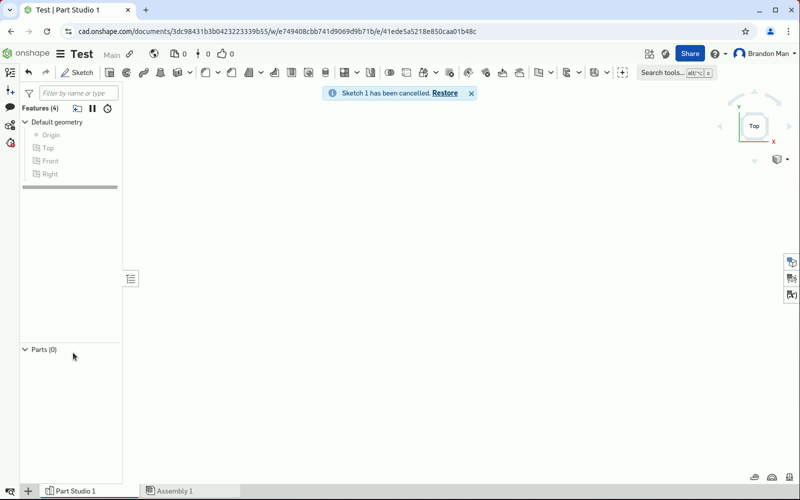
key(shift+p)
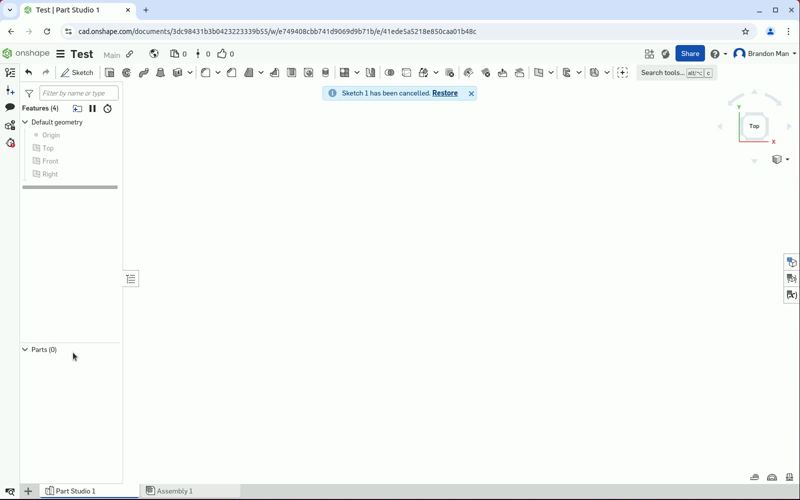
key(space)
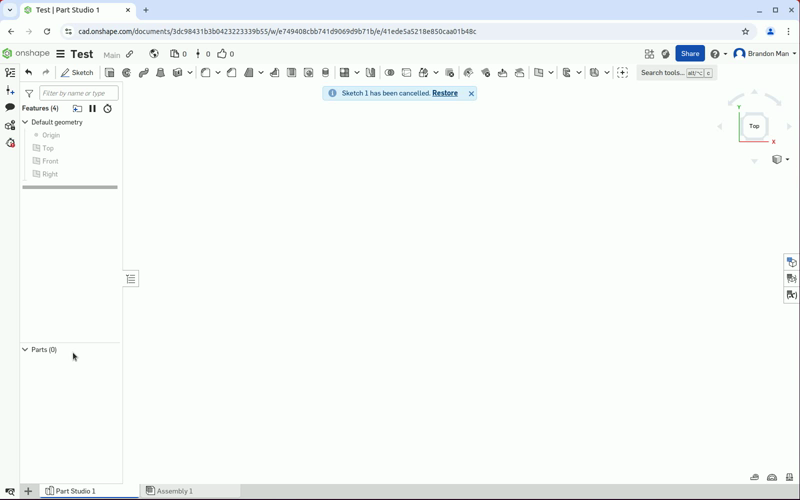
key_down(shift)
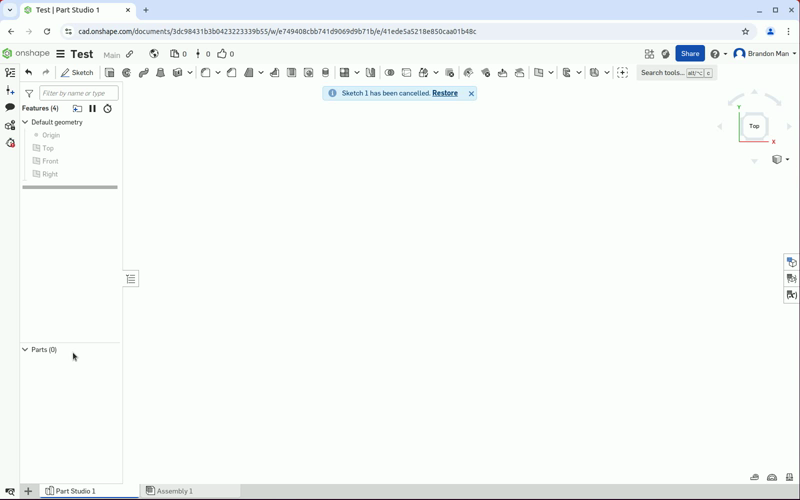
key(up)
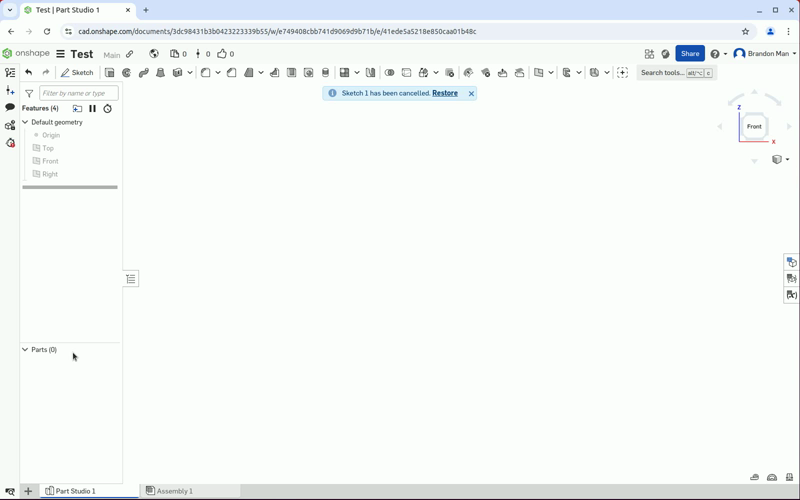
key_up(shift)
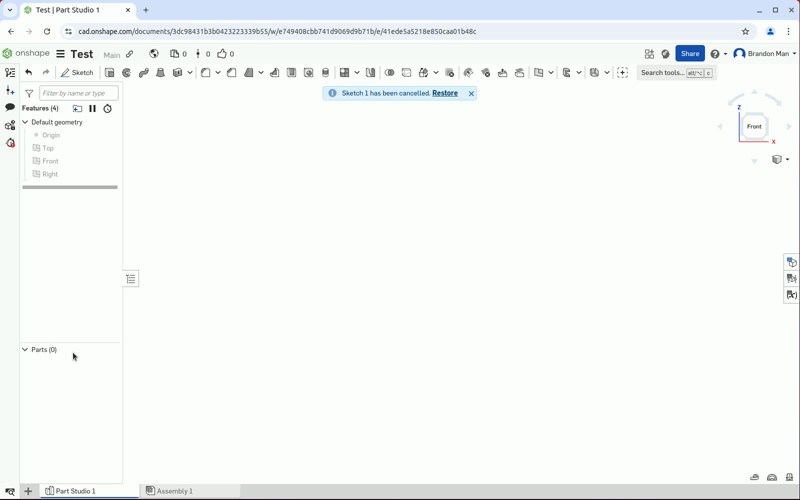
mouse_move(73, 352)
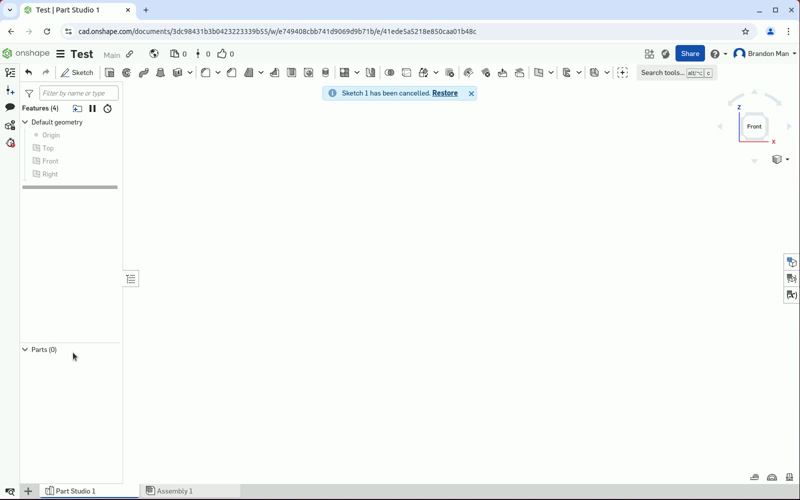
key(shift+y)
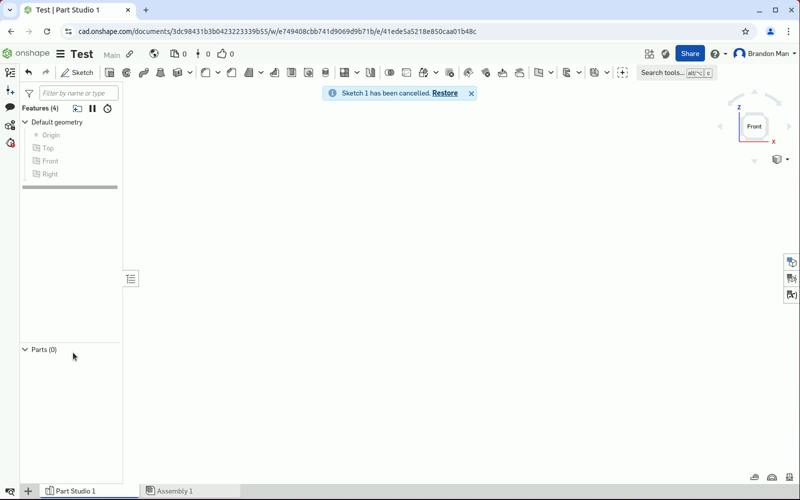
key(shift+s)
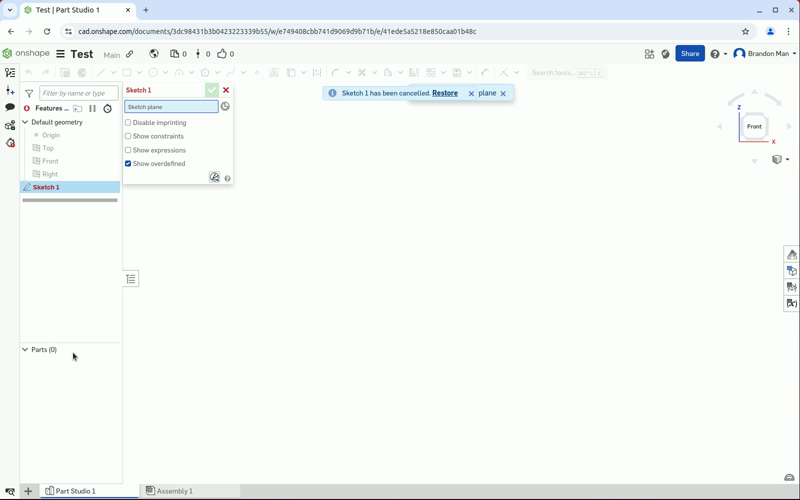
mouse_move(73, 163)
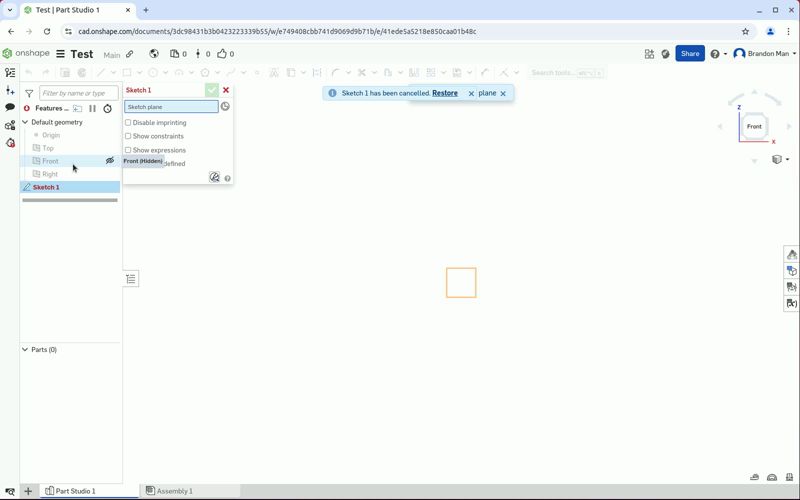
click(73, 163)
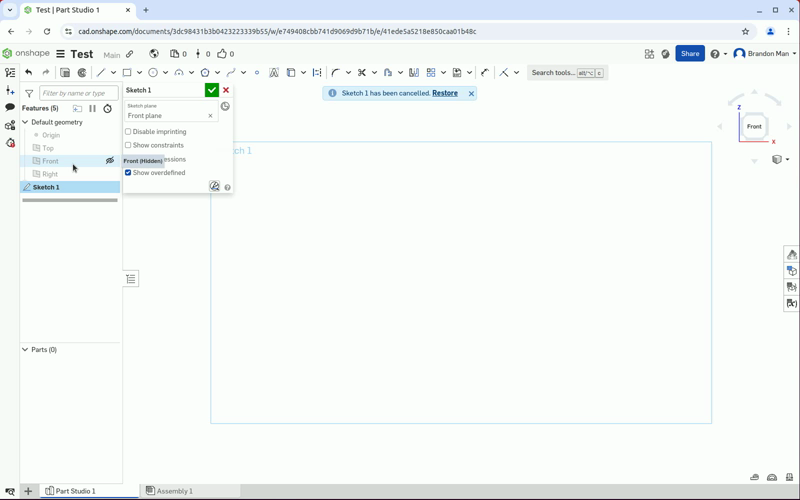
mouse_move(73, 352)
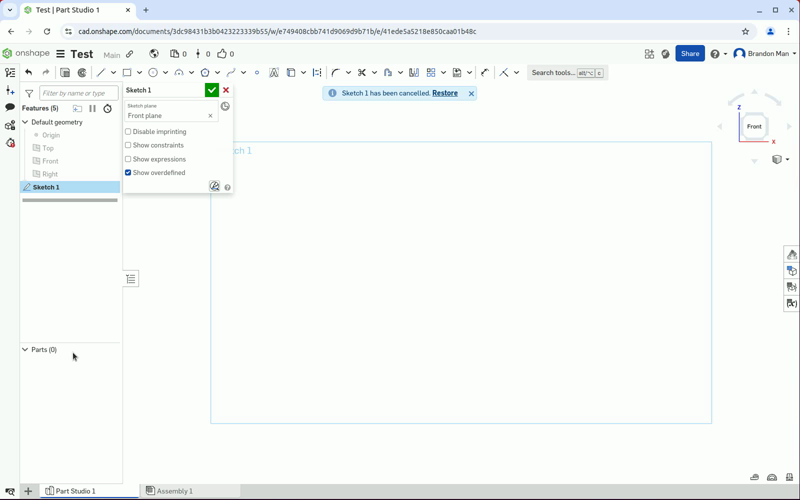
key(y)
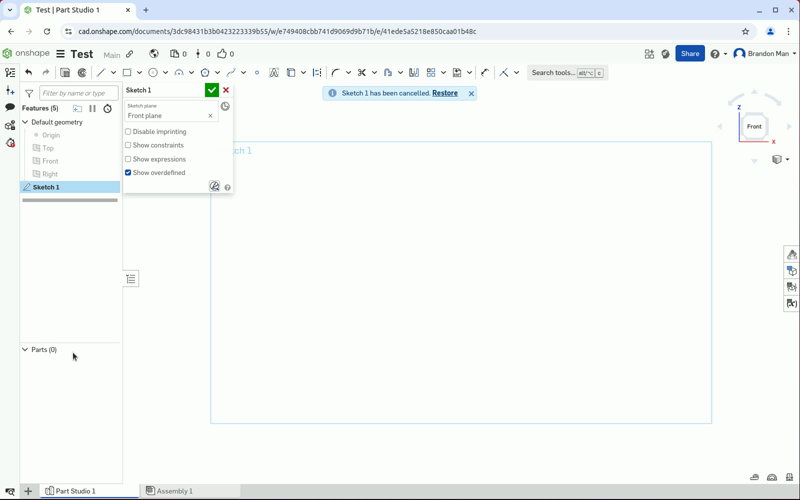
key(c)
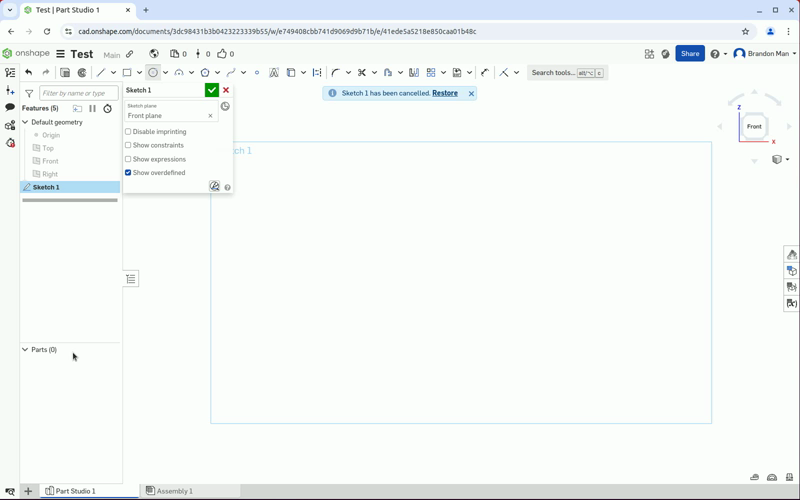
key_down(shift)
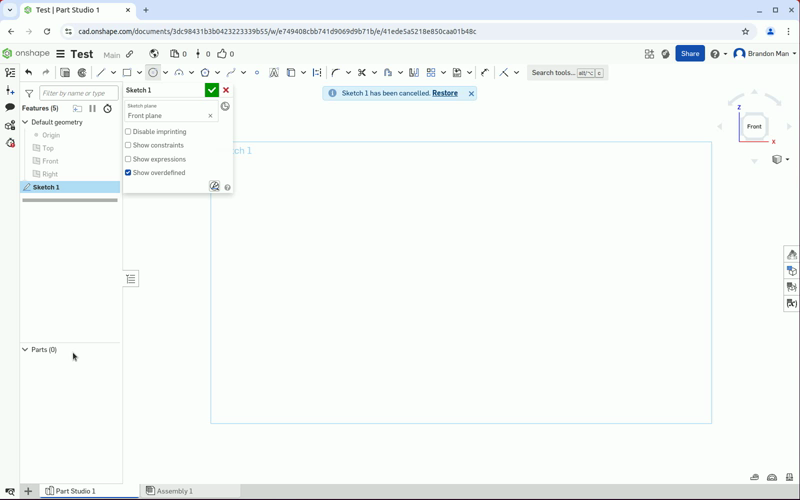
mouse_move(460, 282)
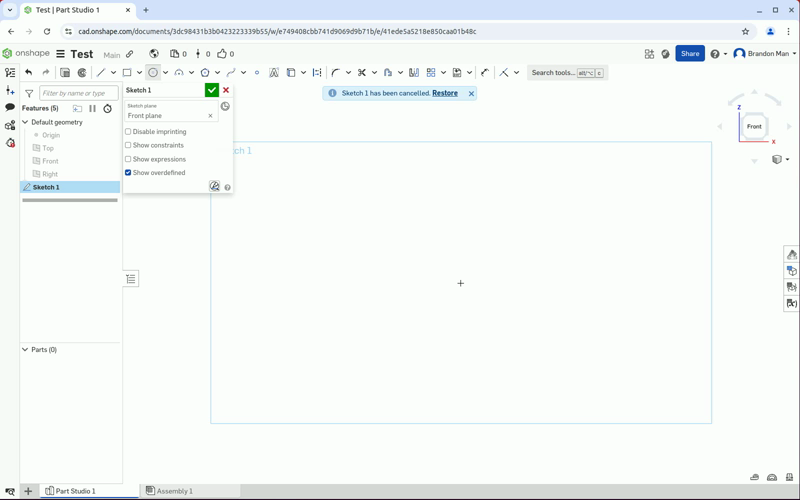
click(460, 282)
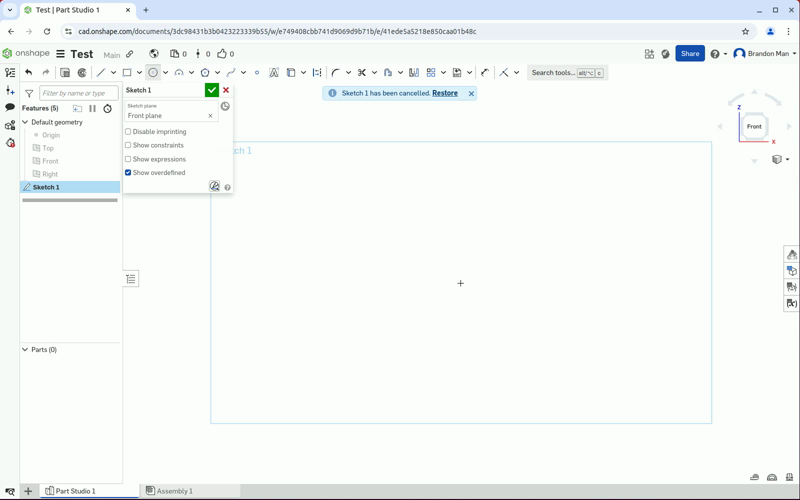
key_up(shift)
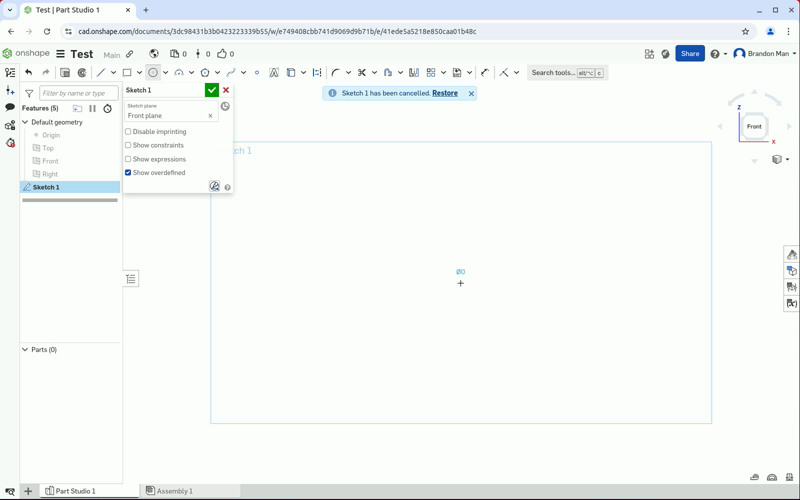
mouse_move(521, 282)
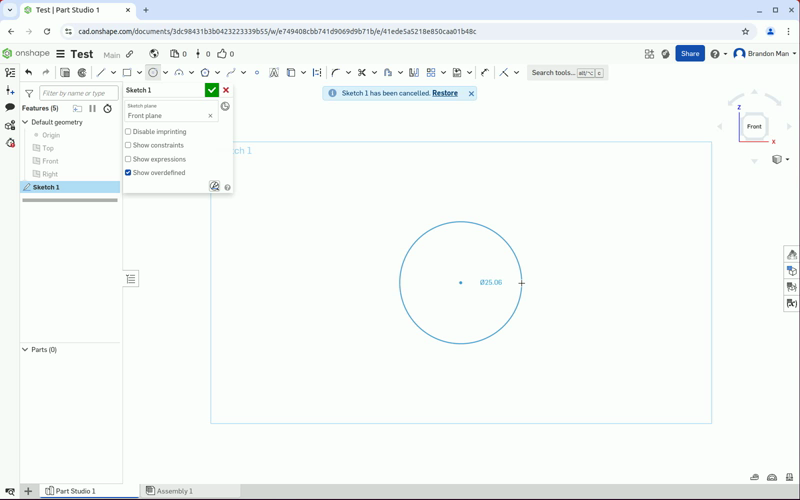
click(521, 282)
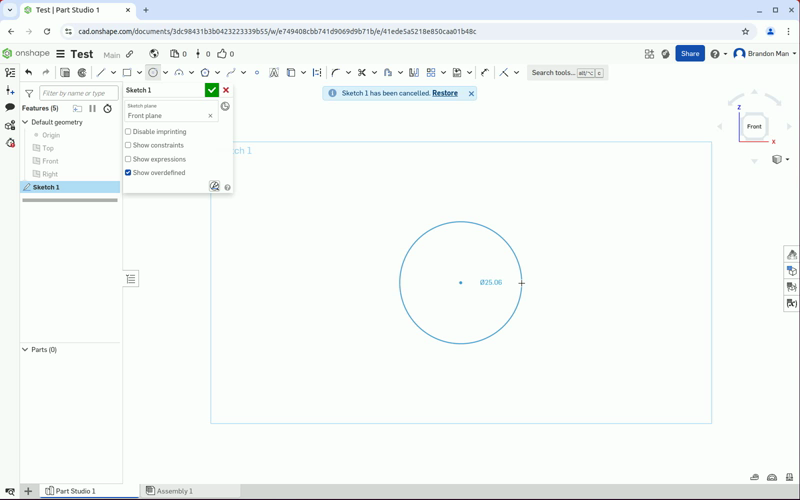
key(esc)
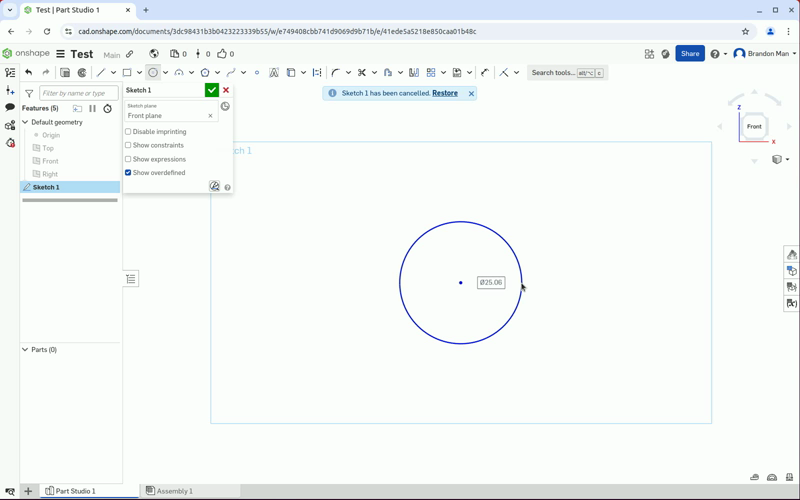
key(c)
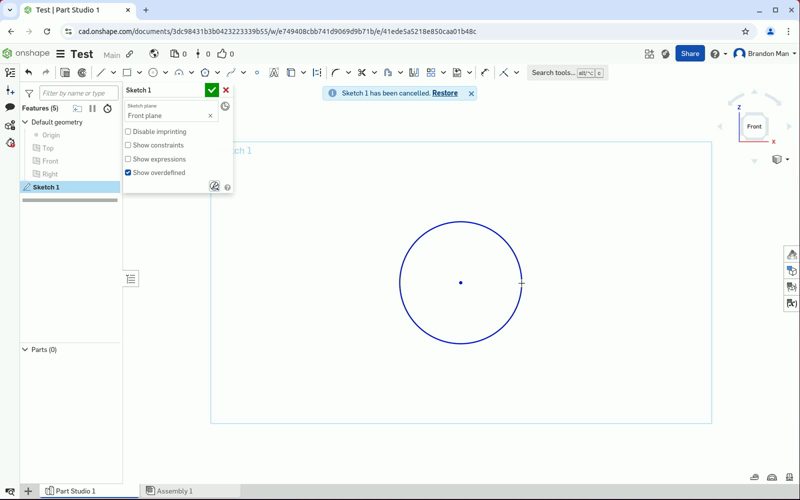
key_down(shift)
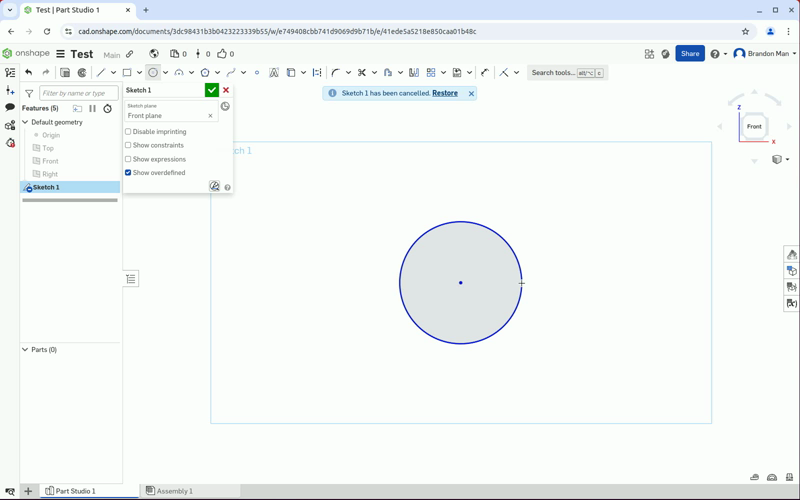
mouse_move(460, 282)
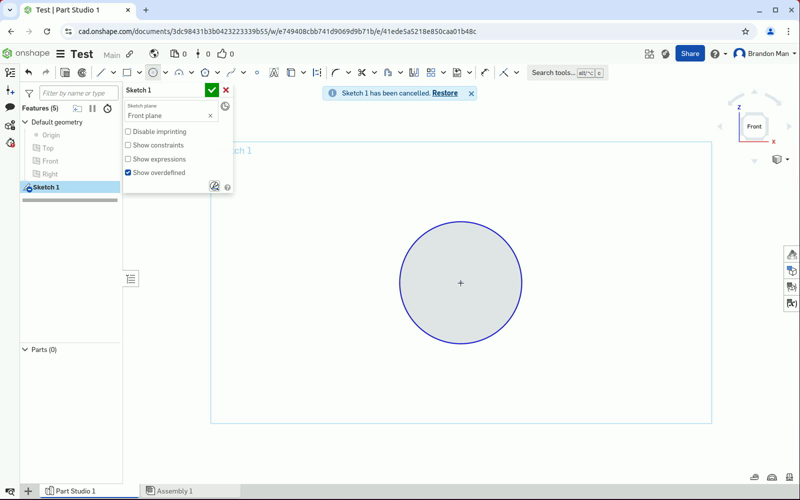
click(460, 282)
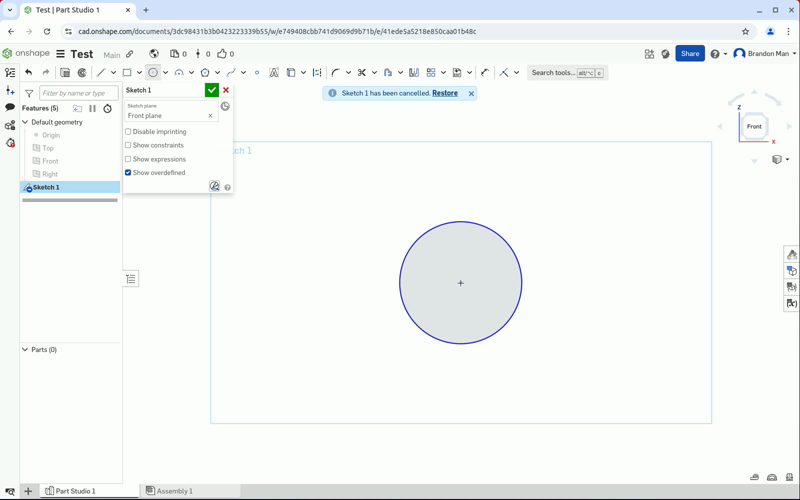
key_up(shift)
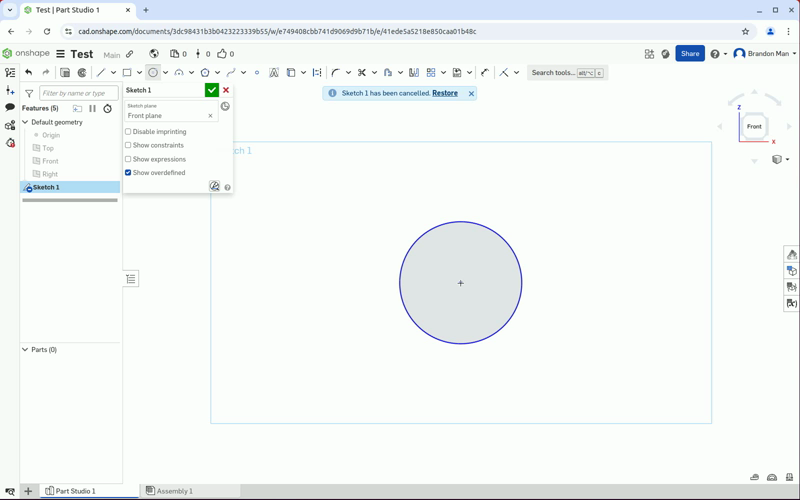
mouse_move(496, 282)
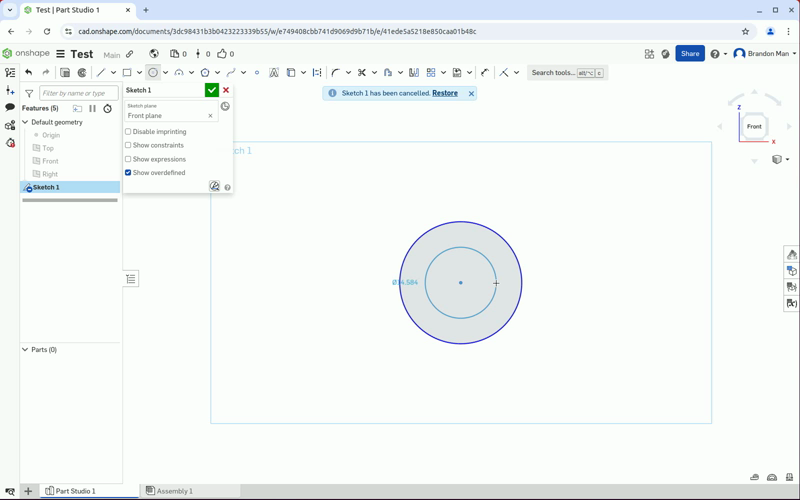
click(496, 282)
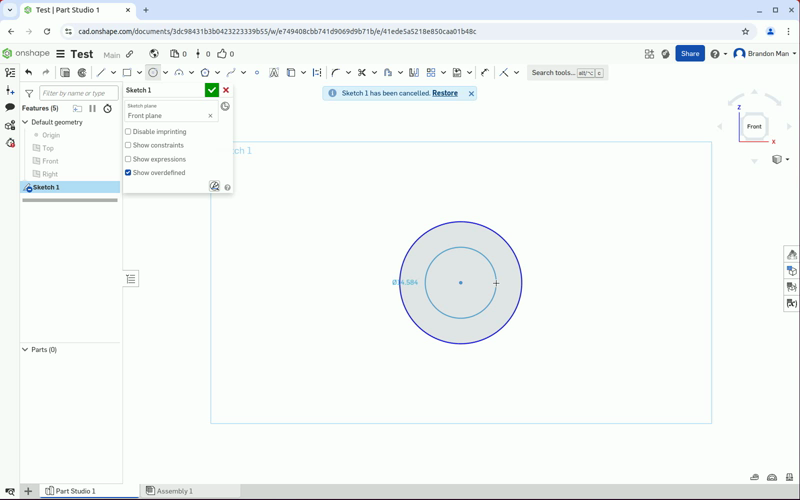
key(esc)
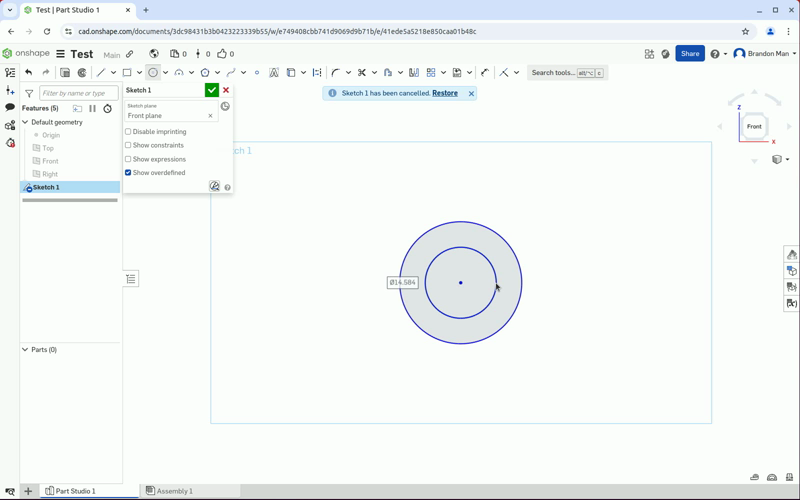
mouse_move(465, 331)
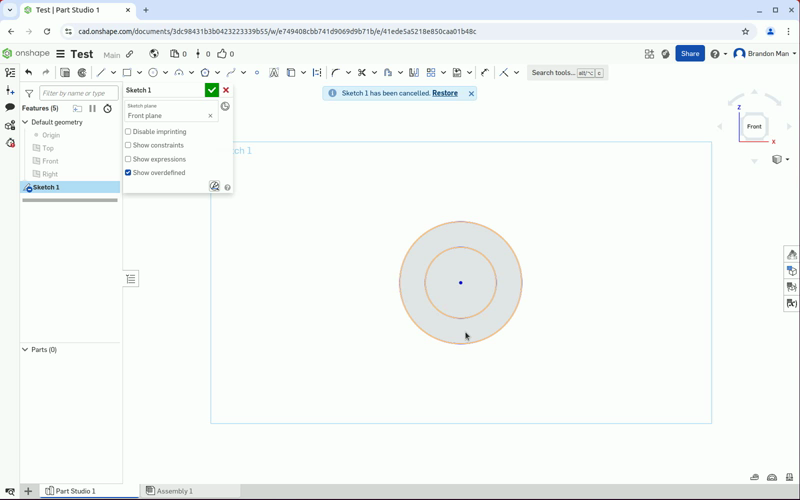
click(465, 331)
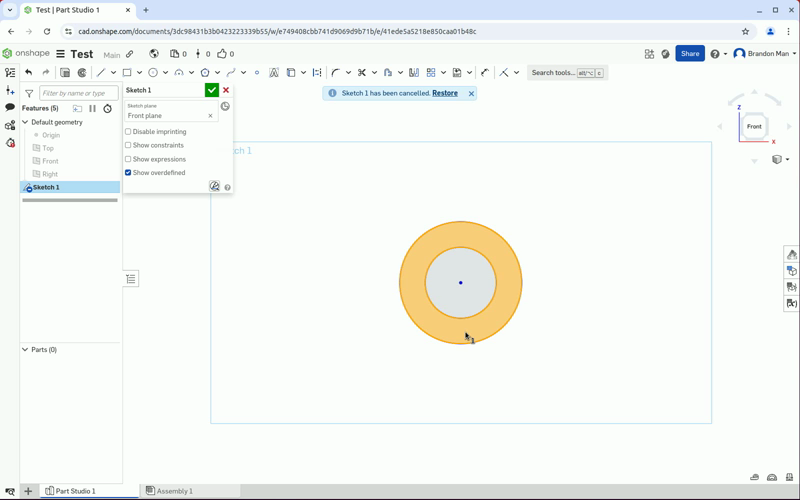
mouse_move(73, 352)
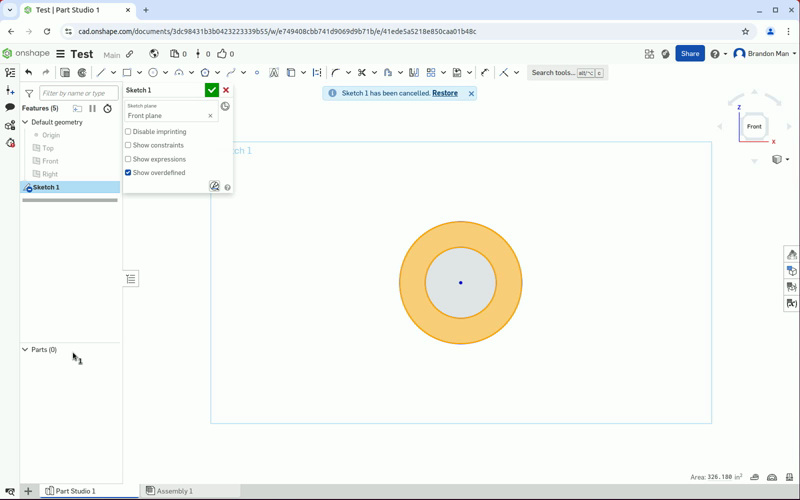
key(shift+y)
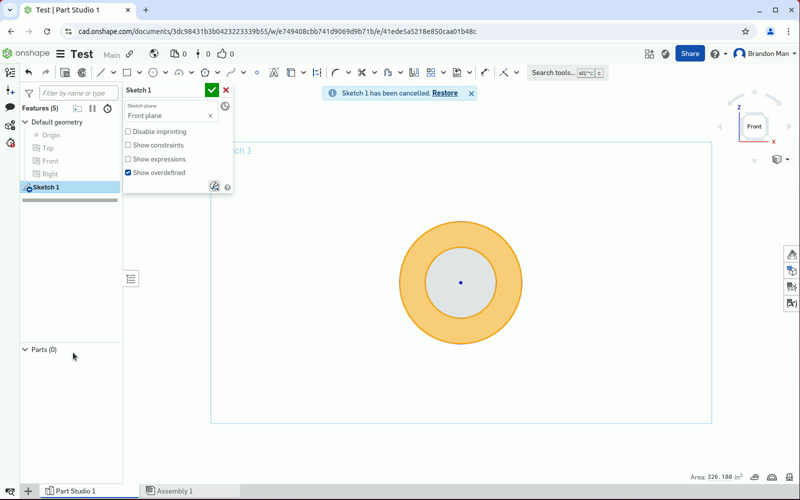
key(shift+e)
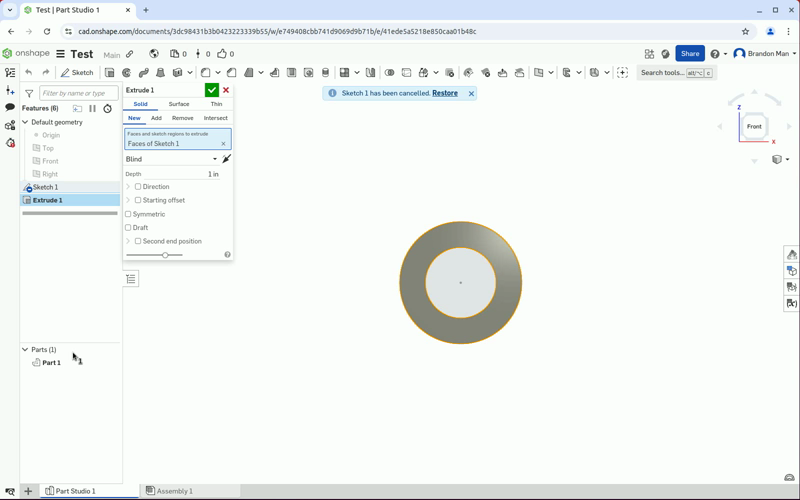
mouse_move(143, 106)
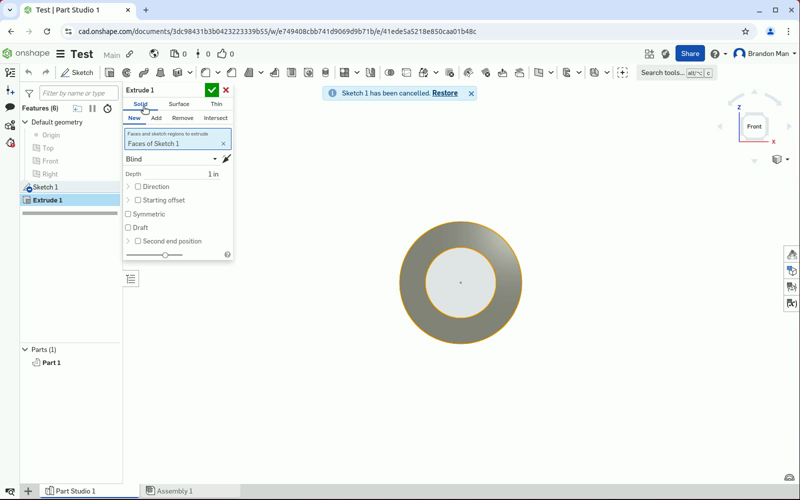
click(143, 106)
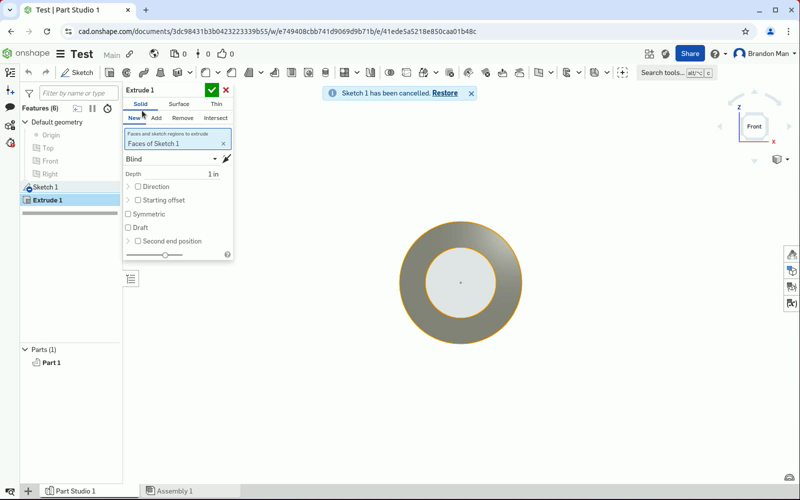
mouse_move(137, 120)
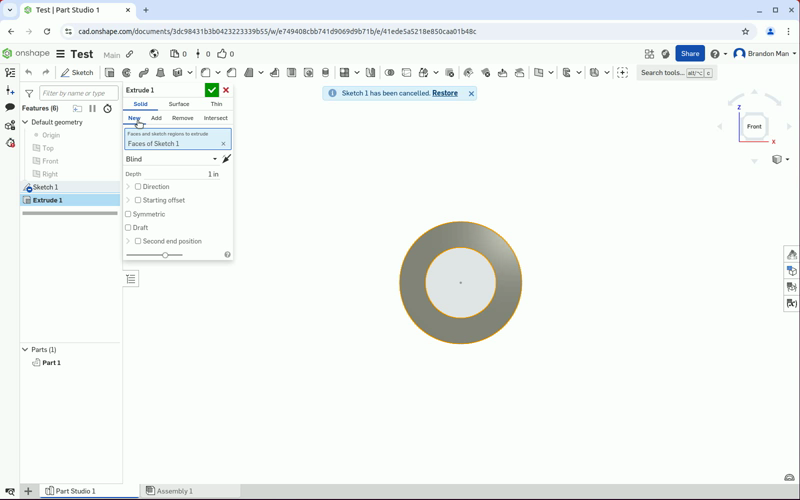
click(137, 120)
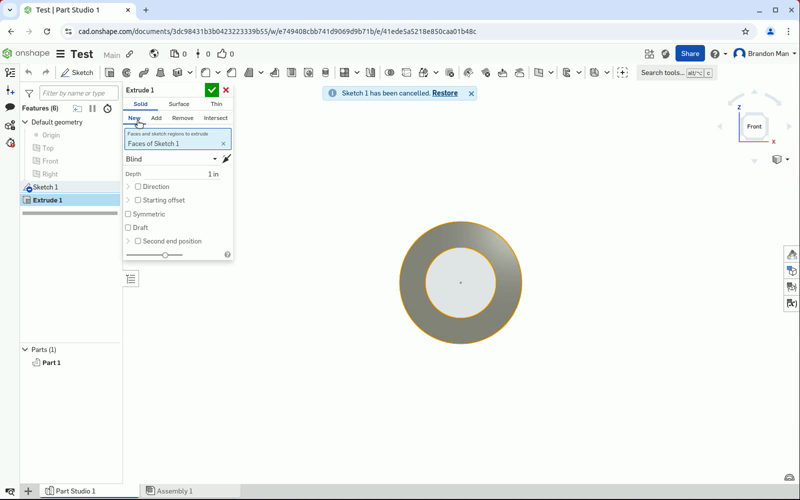
key(tab, 4)
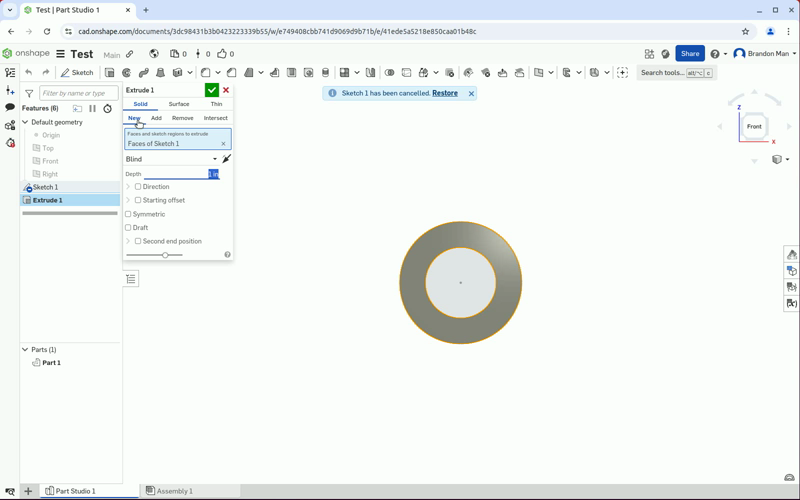
text(14.442)
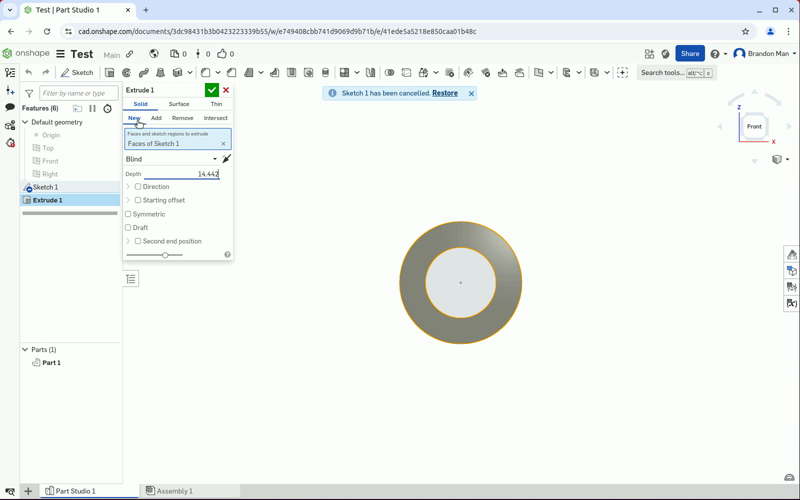
key(tab, 3)
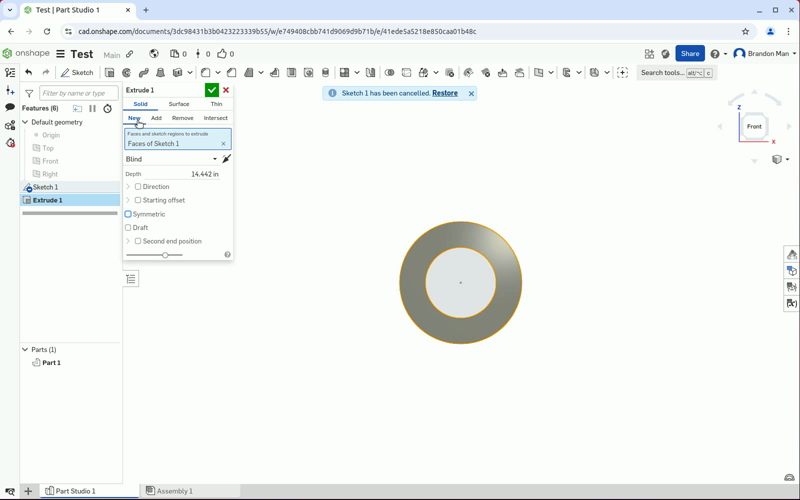
key(space)
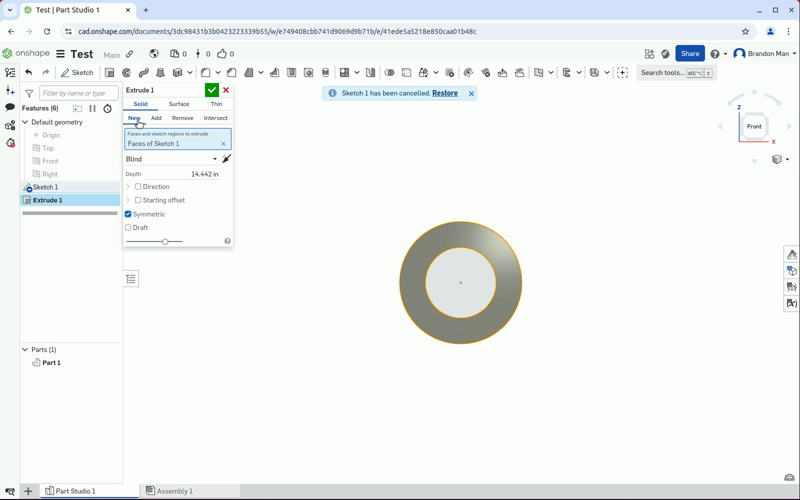
key(enter)
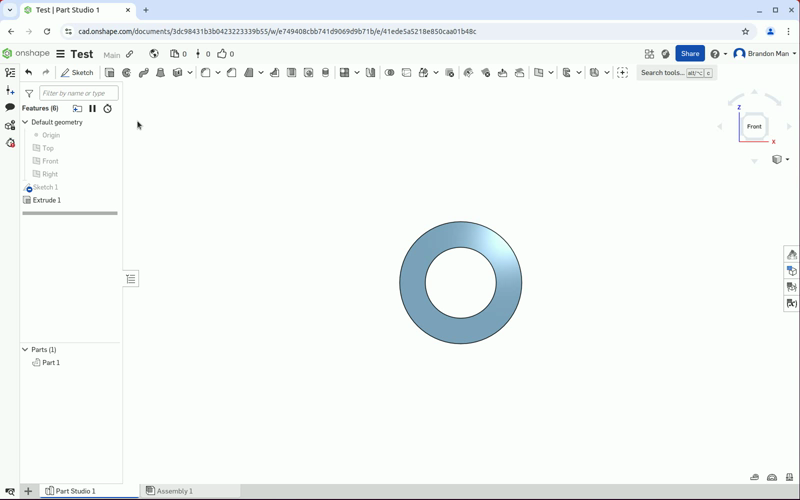
key(shift+h)
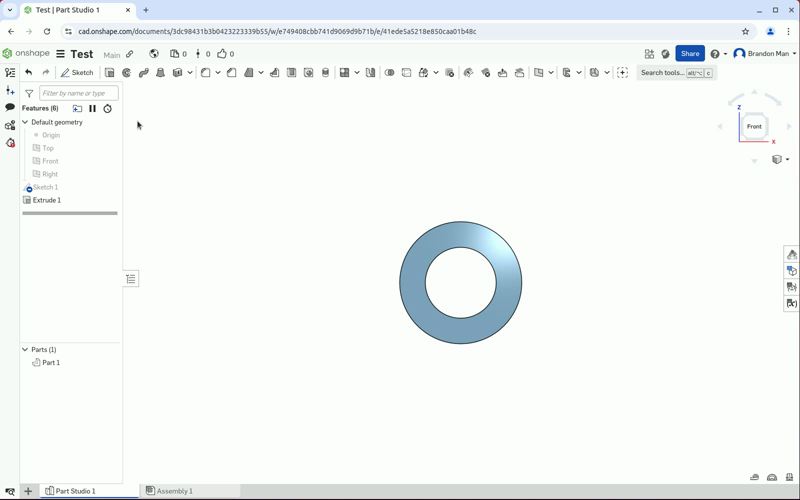
key(shift+h)
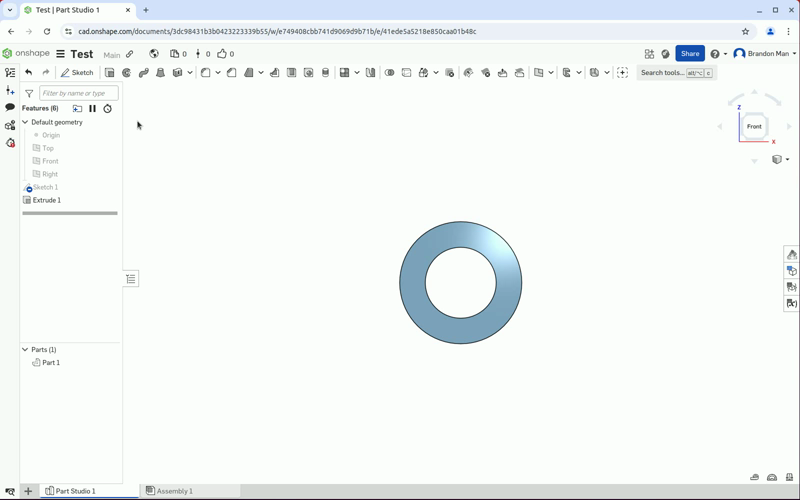
mouse_move(73, 189)
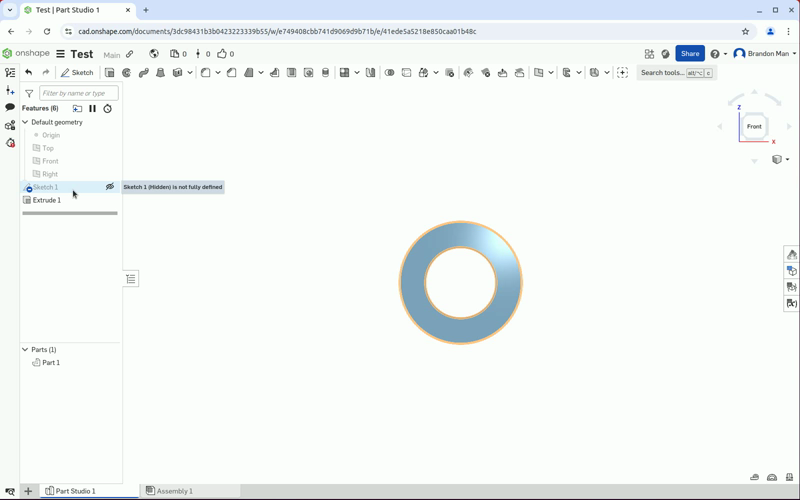
click(73, 189)
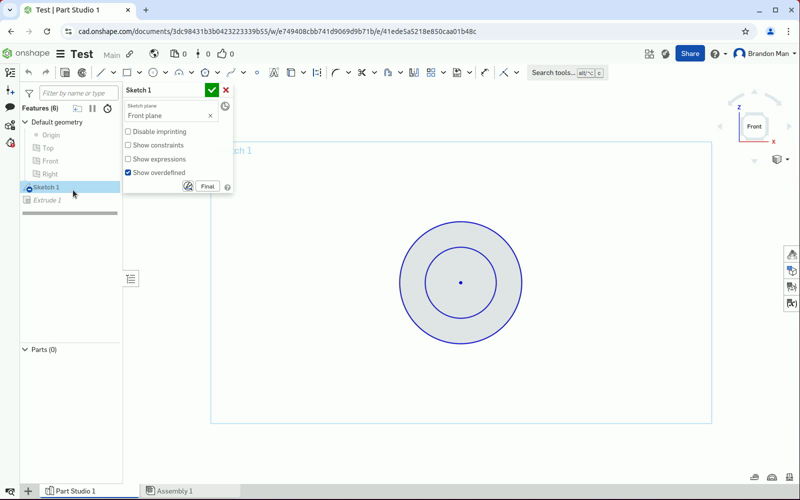
mouse_move(229, 92)
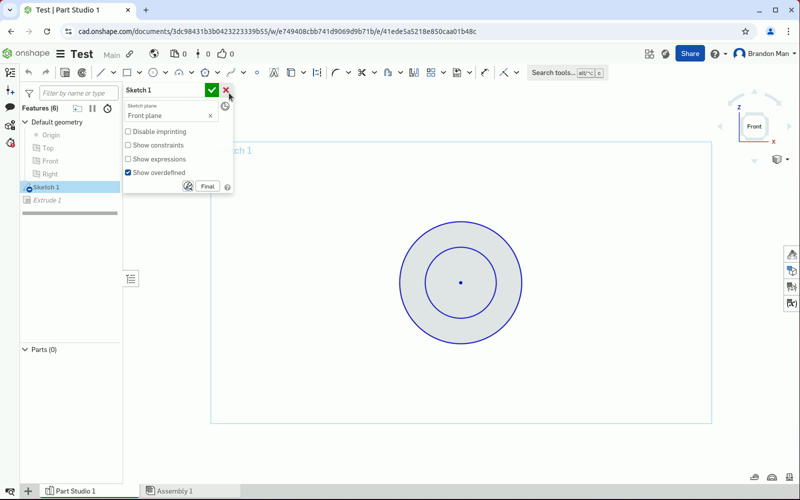
click(229, 92)
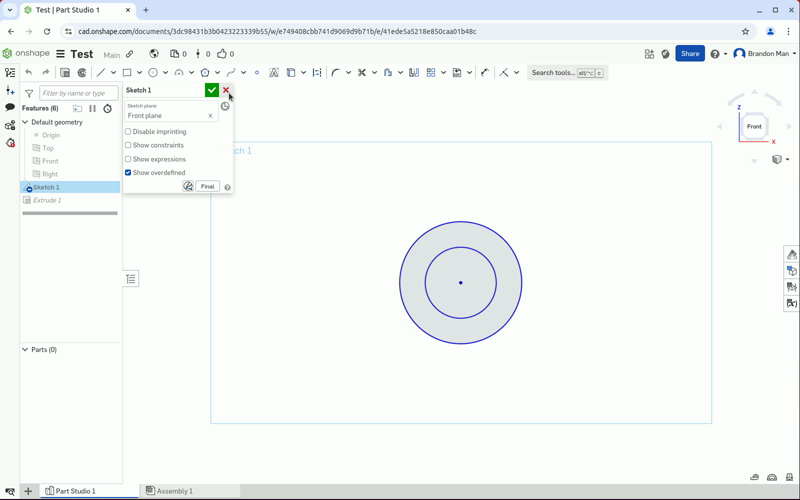
key(shift+s)
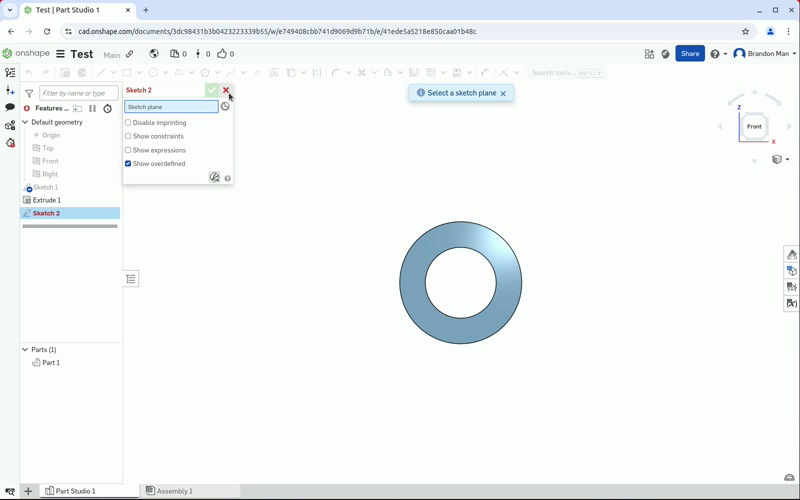
mouse_move(73, 163)
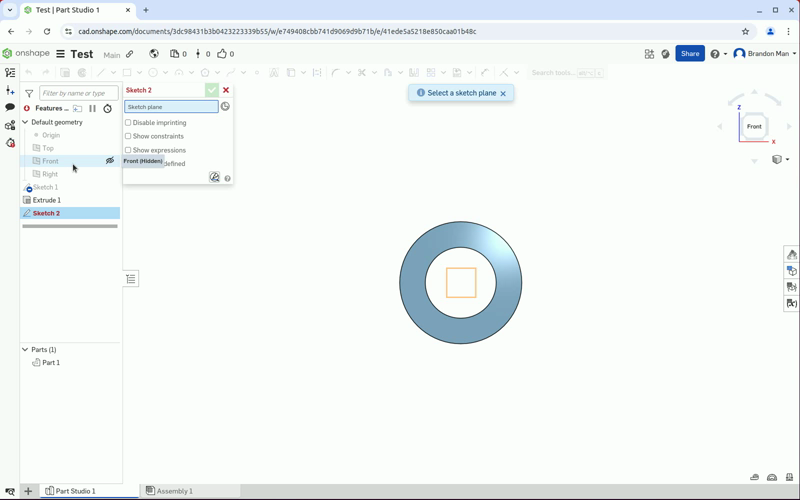
click(73, 163)
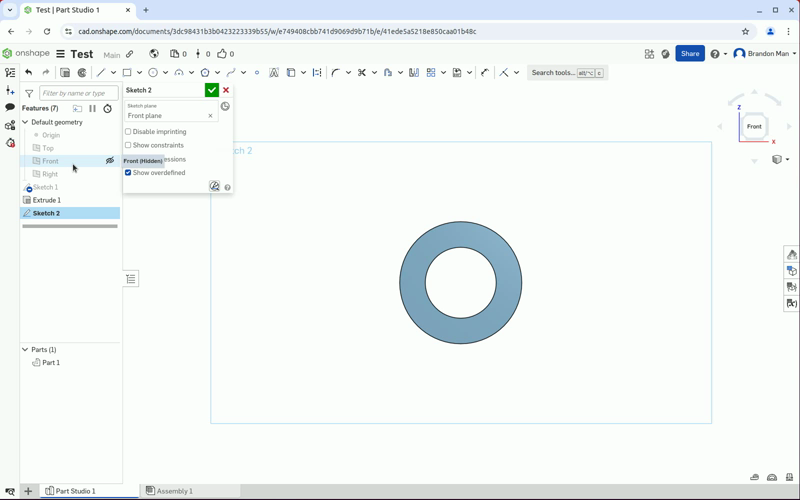
mouse_move(73, 352)
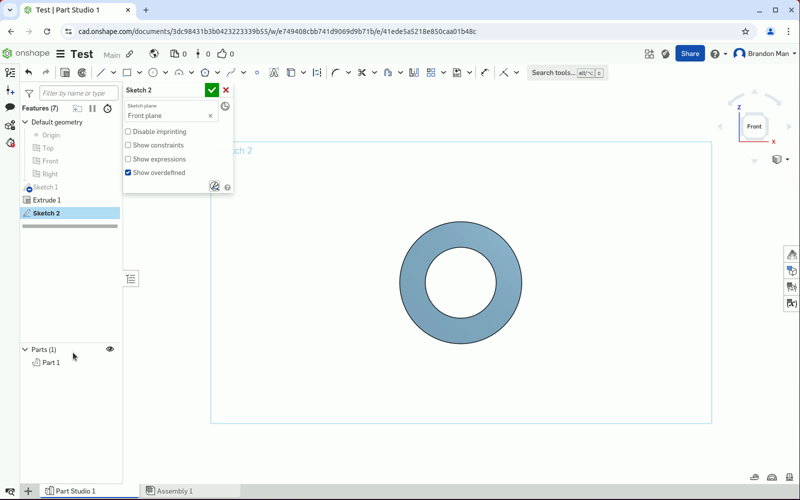
key(y)
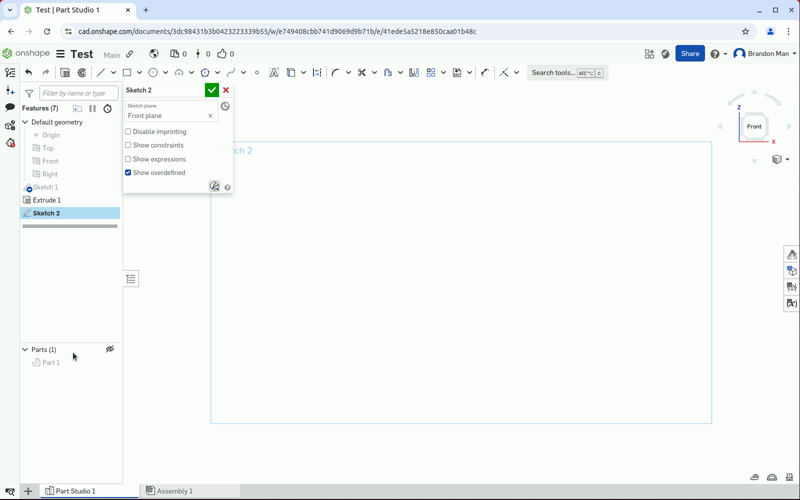
key(c)
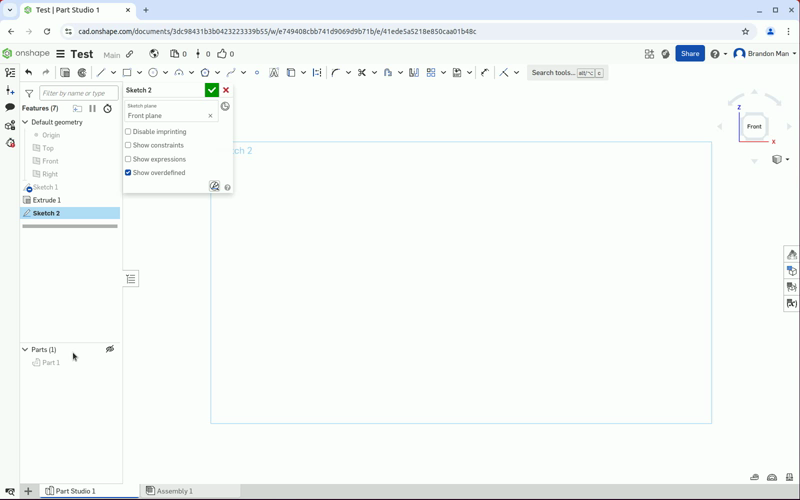
key_down(shift)
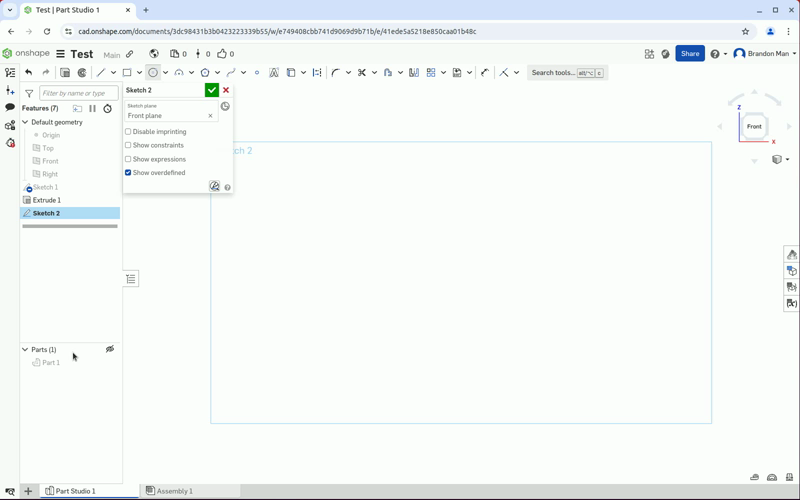
mouse_move(461, 282)
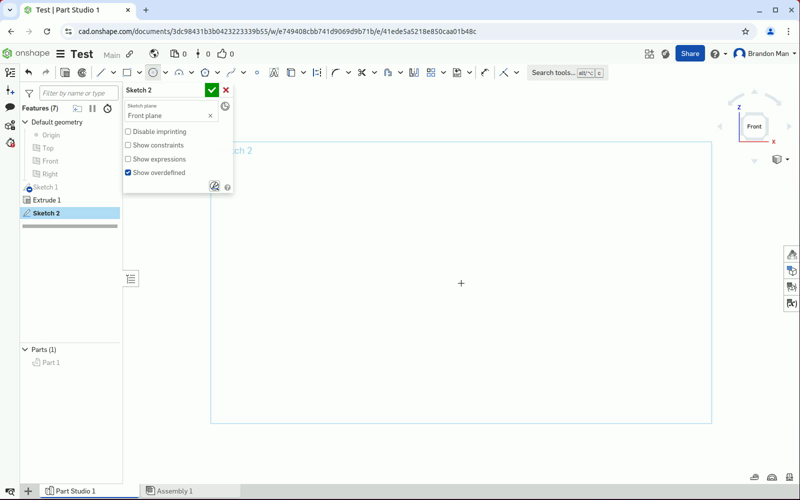
click(461, 282)
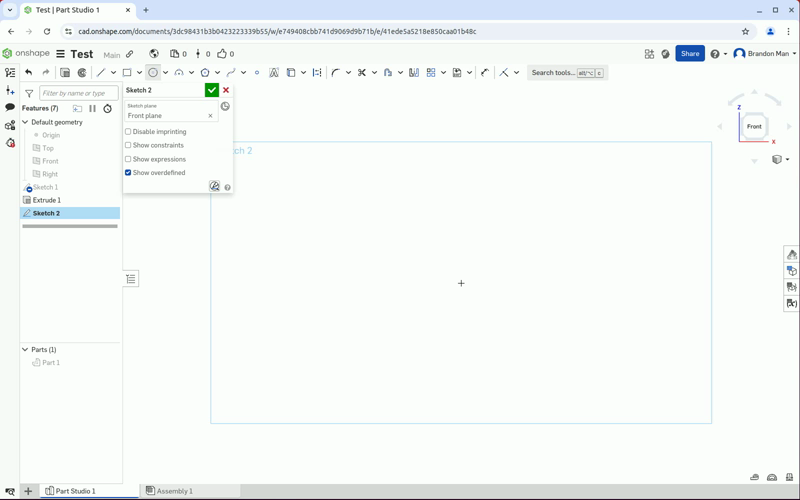
key_up(shift)
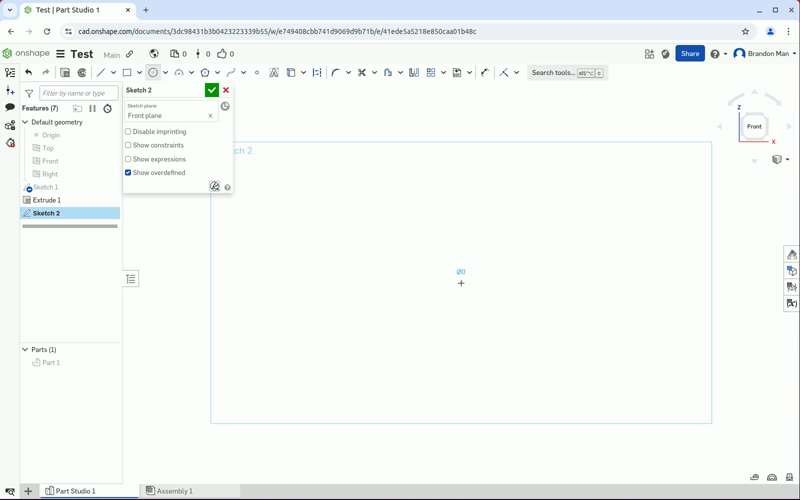
mouse_move(574, 282)
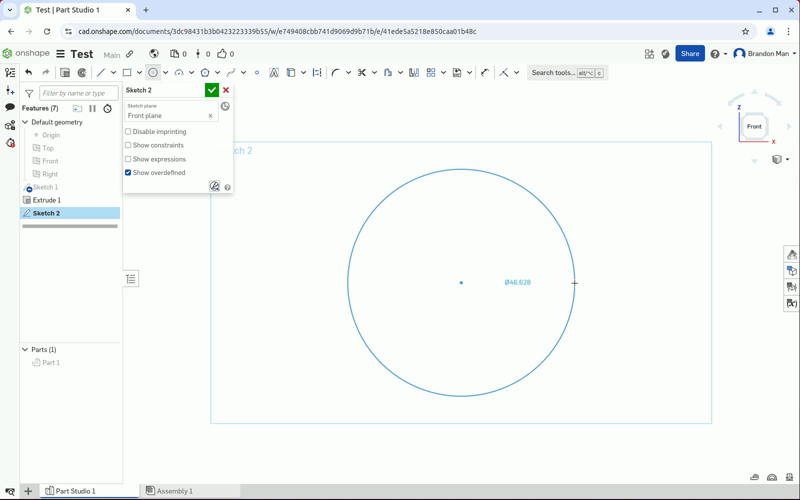
click(574, 282)
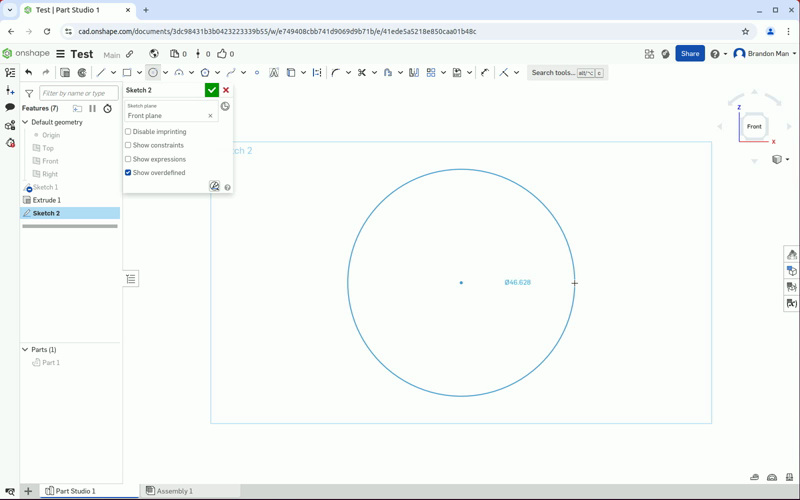
key(esc)
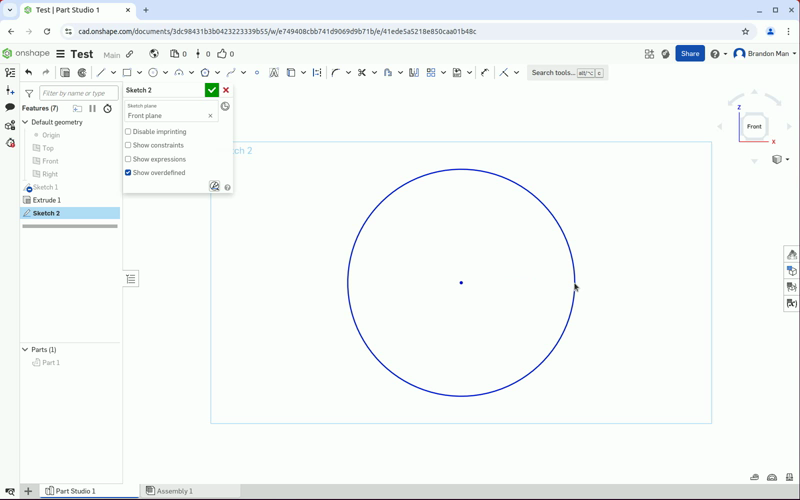
key(c)
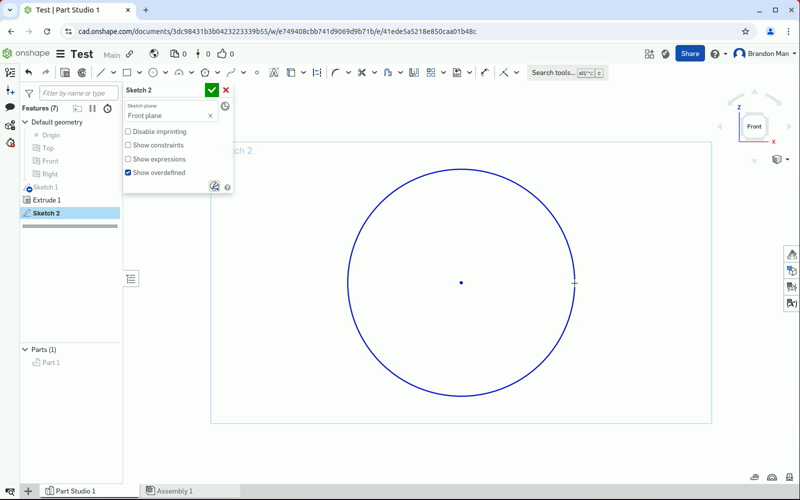
key_down(shift)
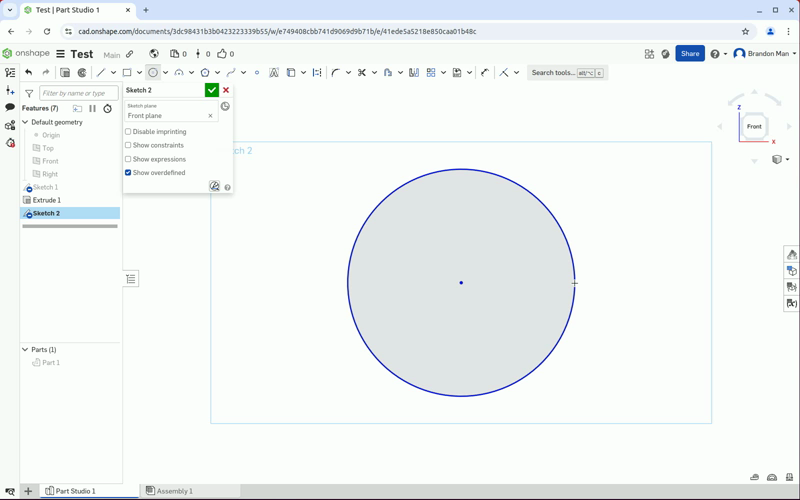
mouse_move(461, 282)
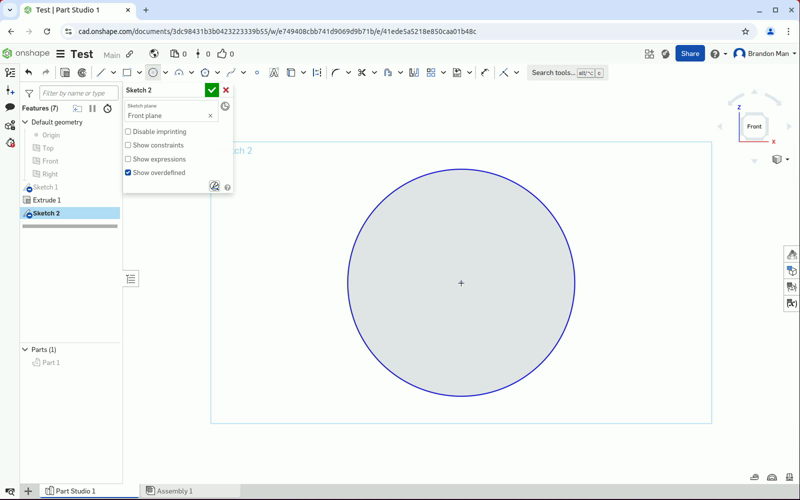
click(461, 282)
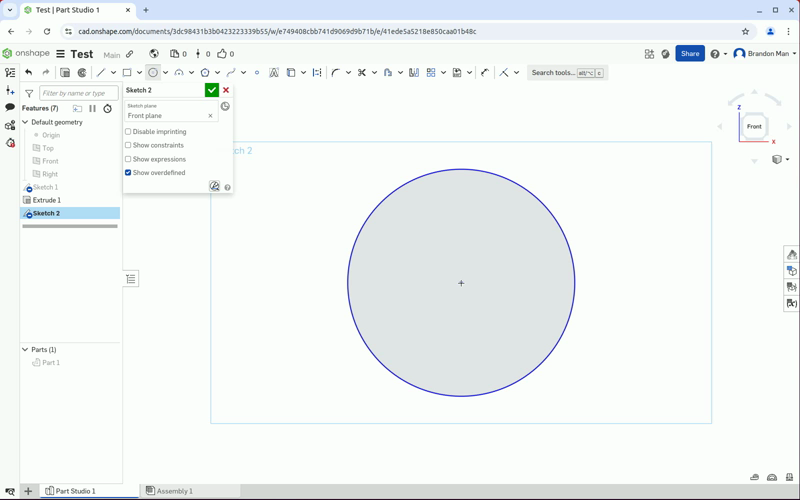
key_up(shift)
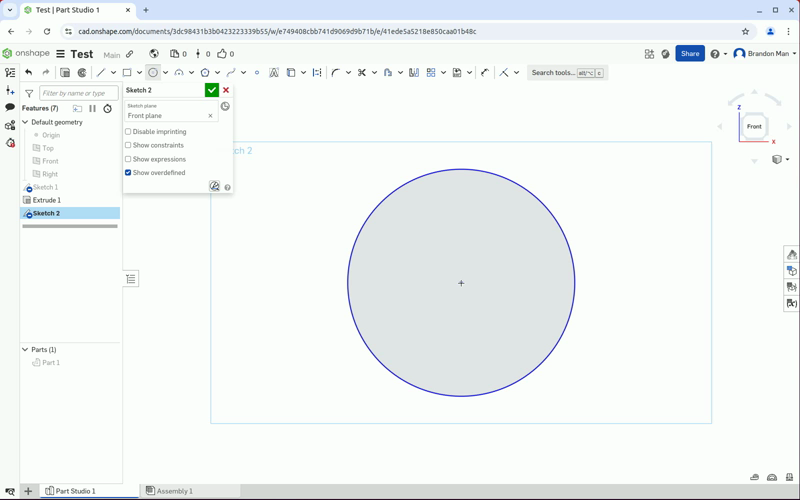
mouse_move(560, 282)
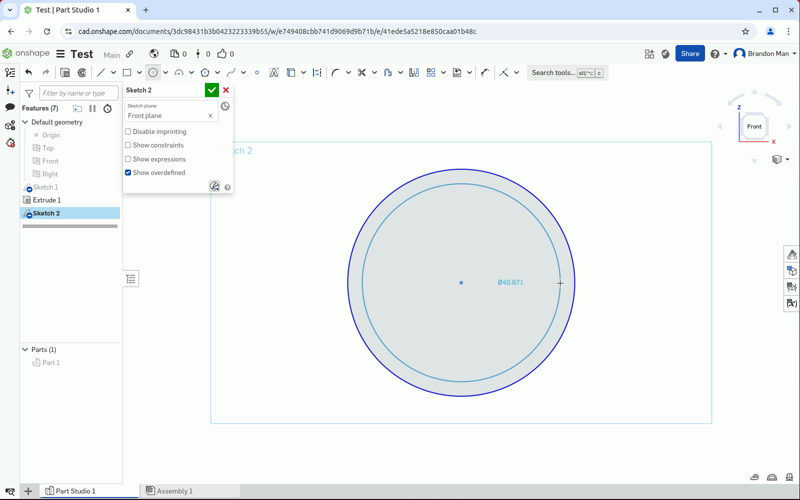
click(560, 282)
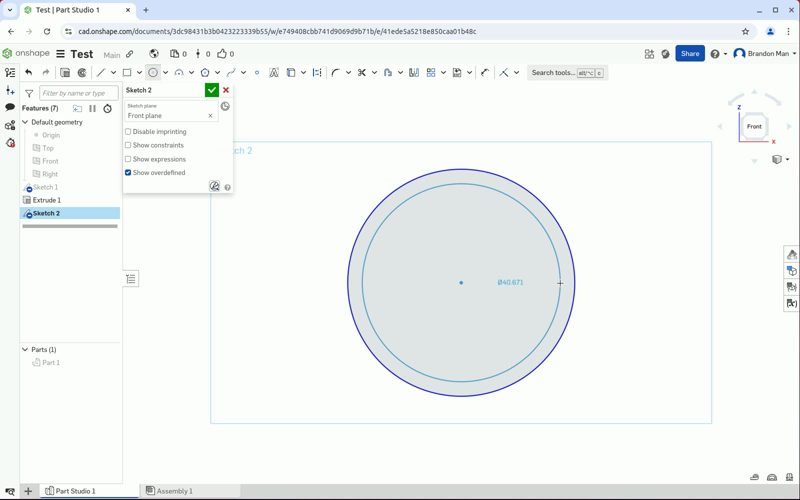
key(esc)
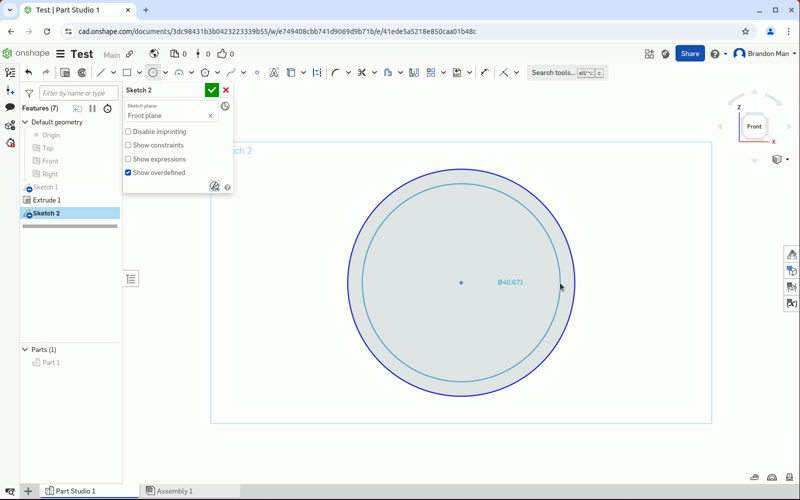
mouse_move(421, 183)
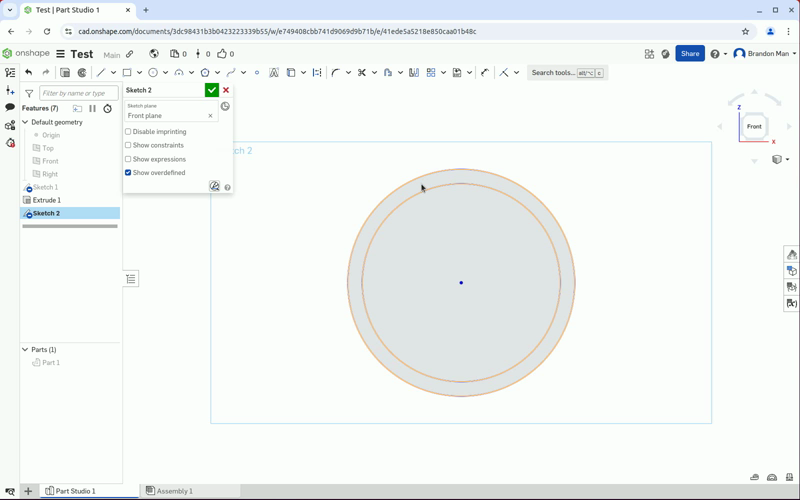
click(421, 183)
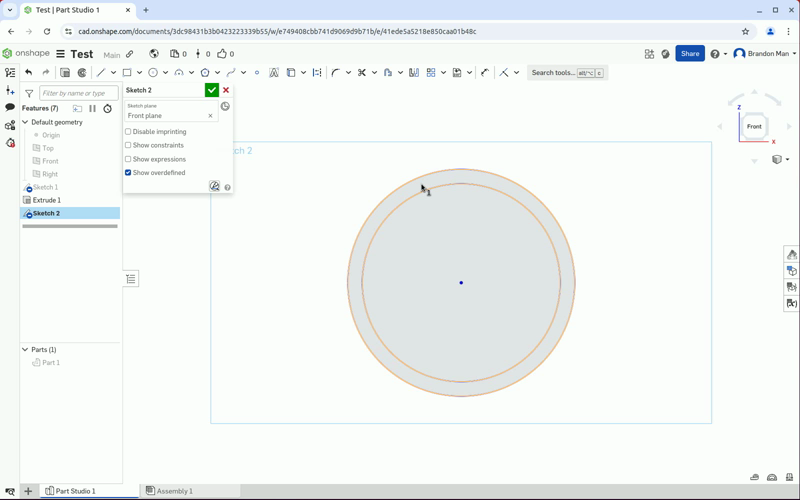
mouse_move(73, 352)
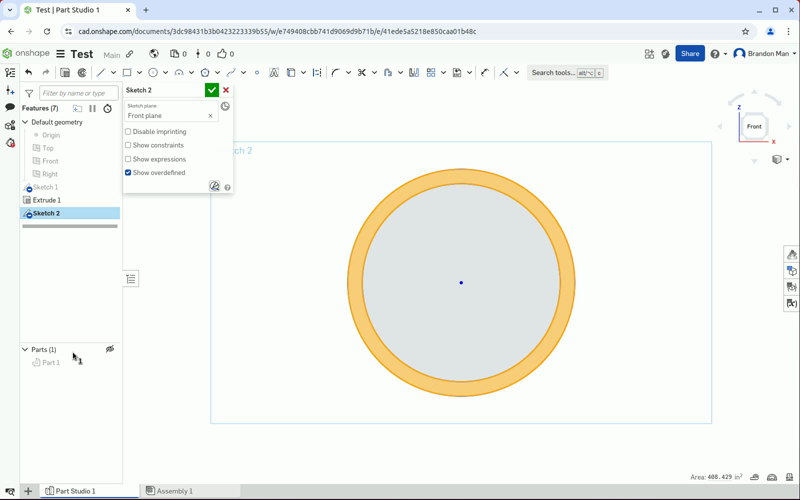
key(shift+y)
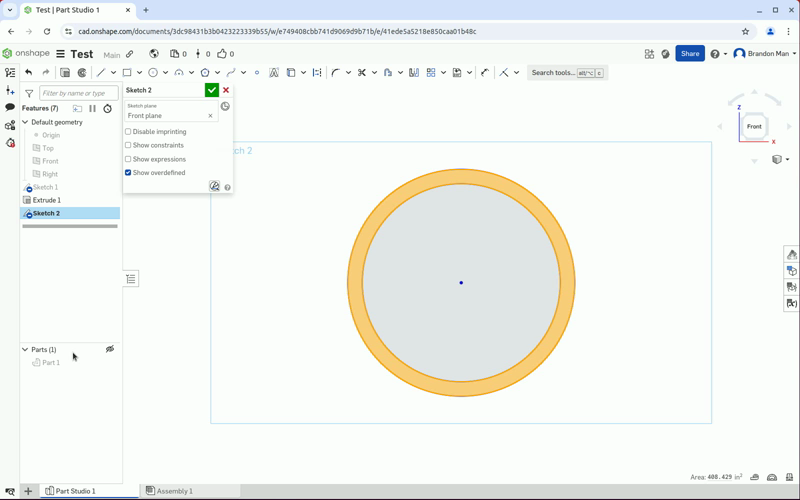
key(shift+e)
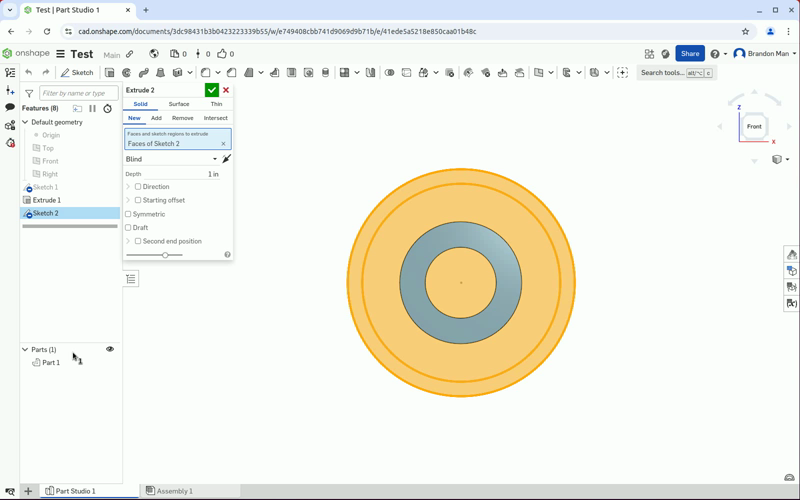
mouse_move(143, 106)
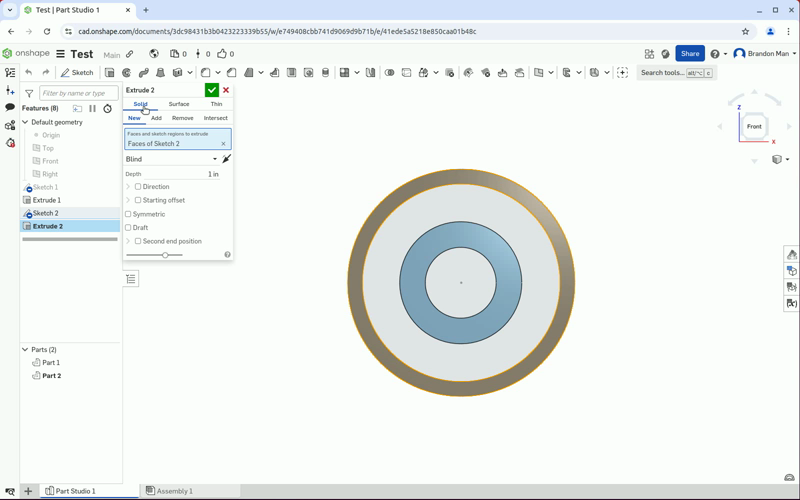
click(143, 106)
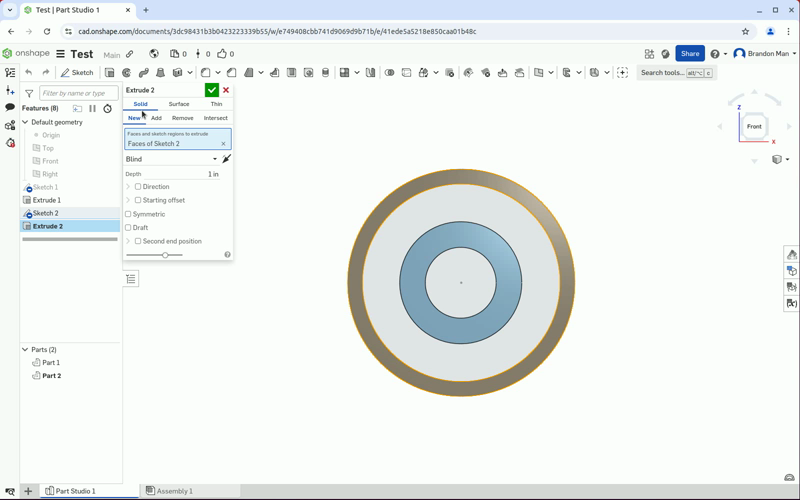
mouse_move(137, 120)
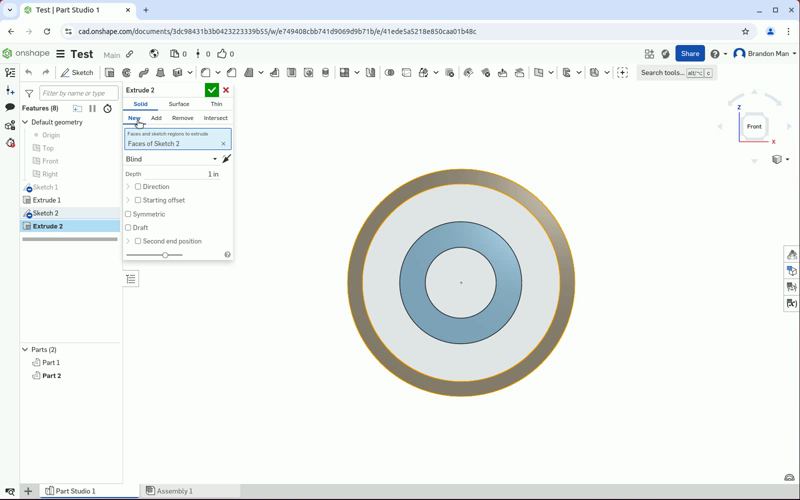
click(137, 120)
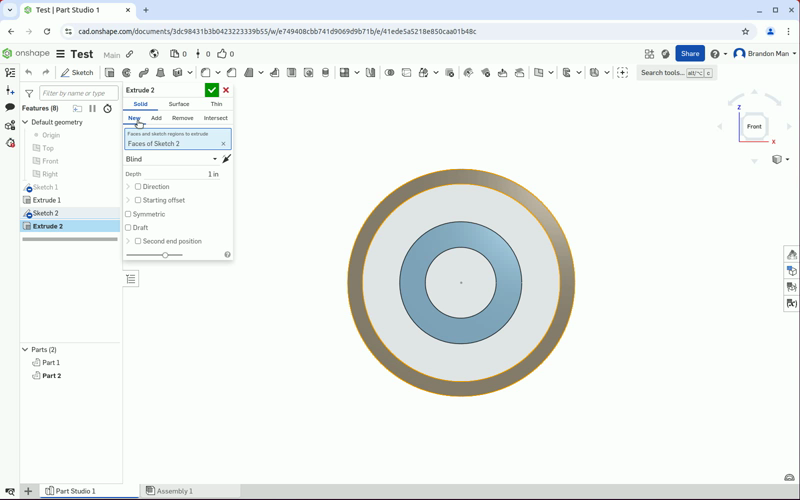
key(tab, 4)
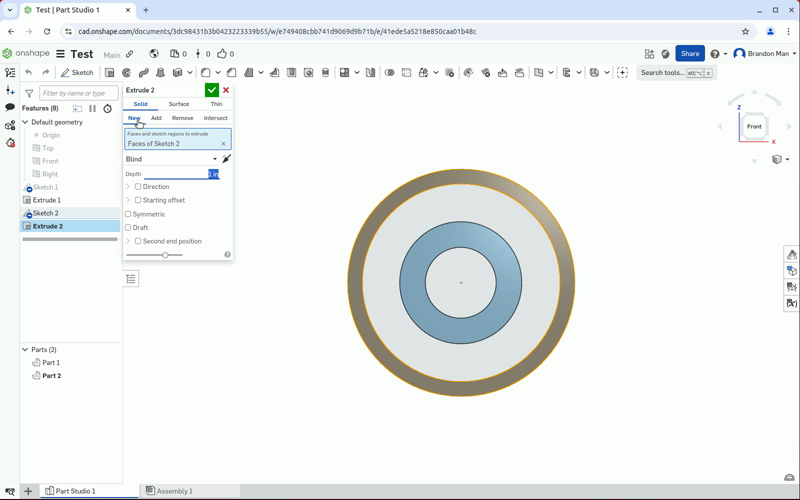
text(14.442)
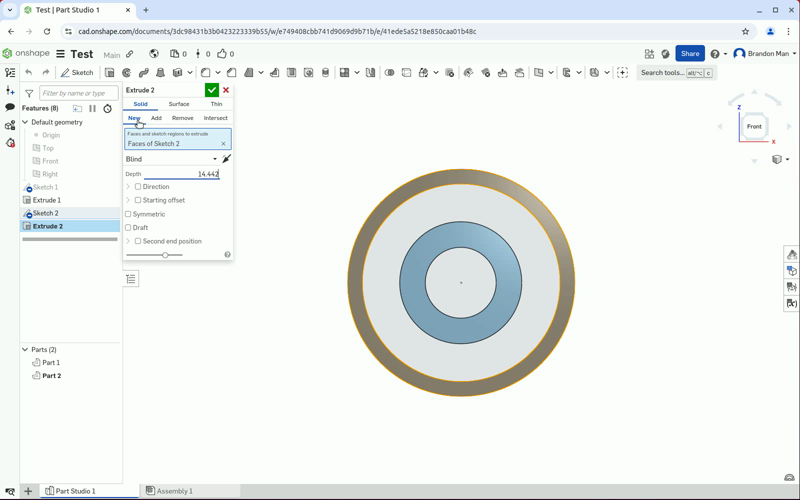
key(tab, 3)
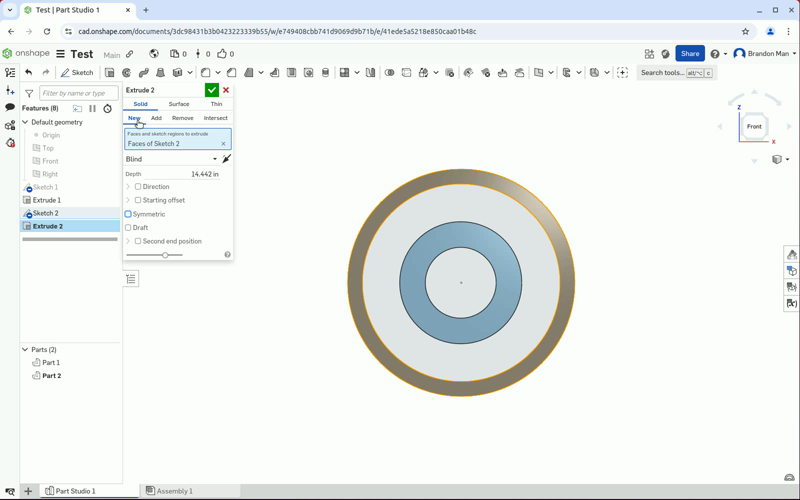
key(space)
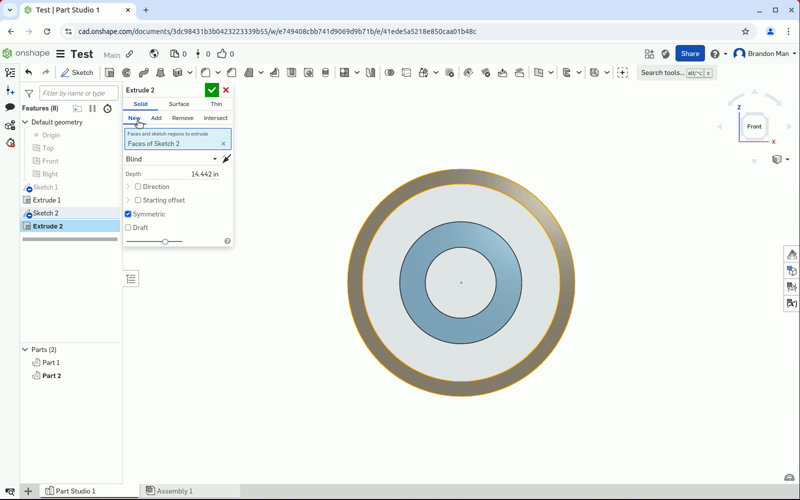
key(enter)
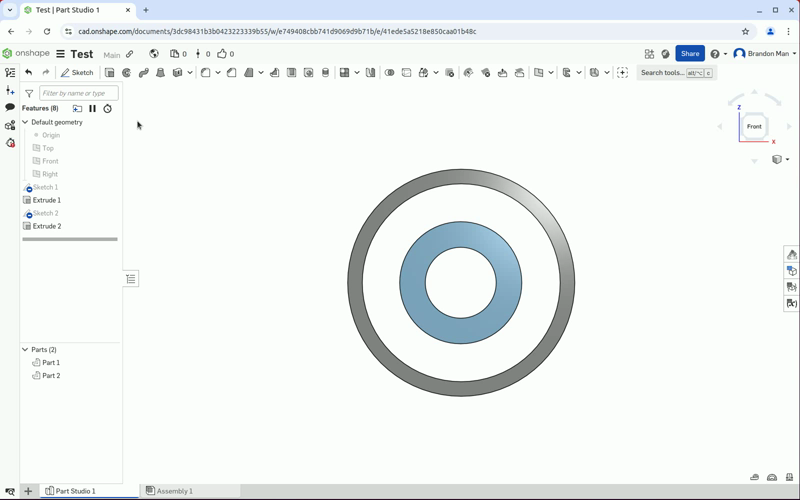
key(shift+h)
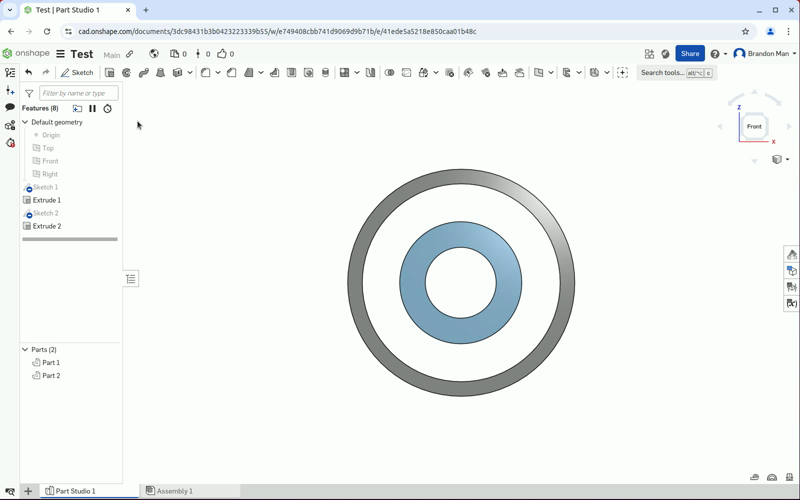
key(shift+h)
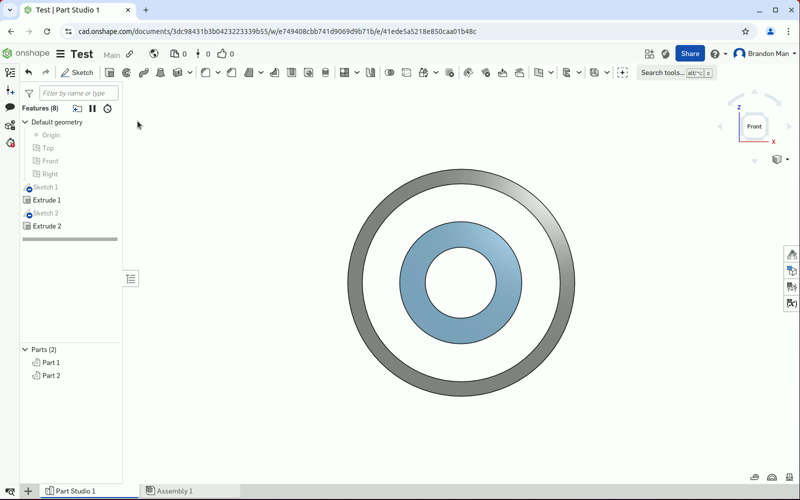
mouse_move(73, 189)
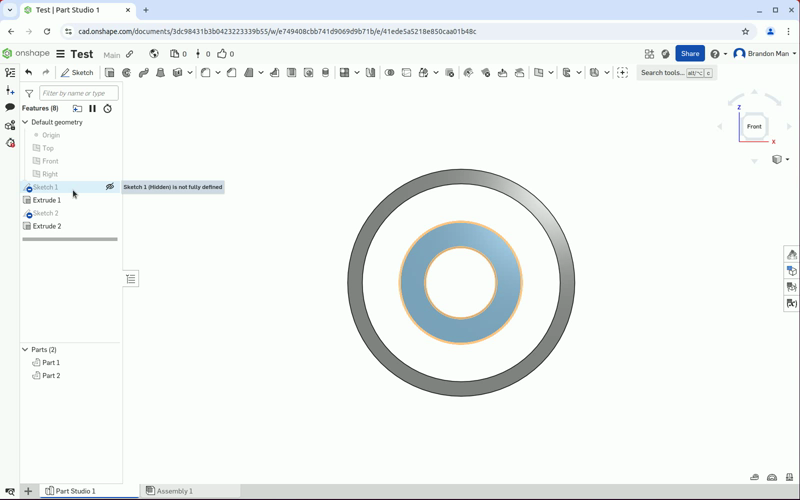
click(73, 189)
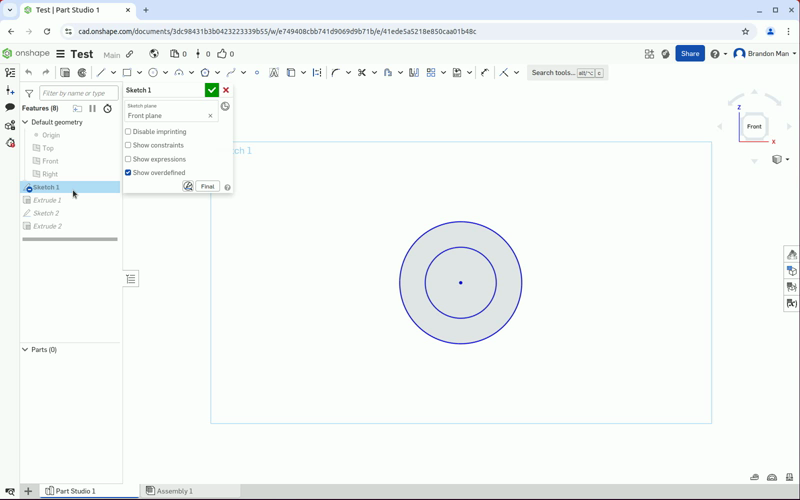
mouse_move(229, 92)
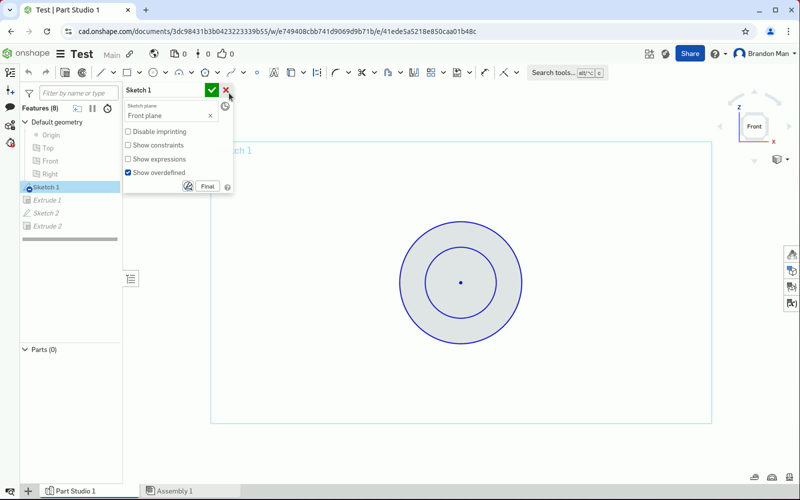
click(229, 92)
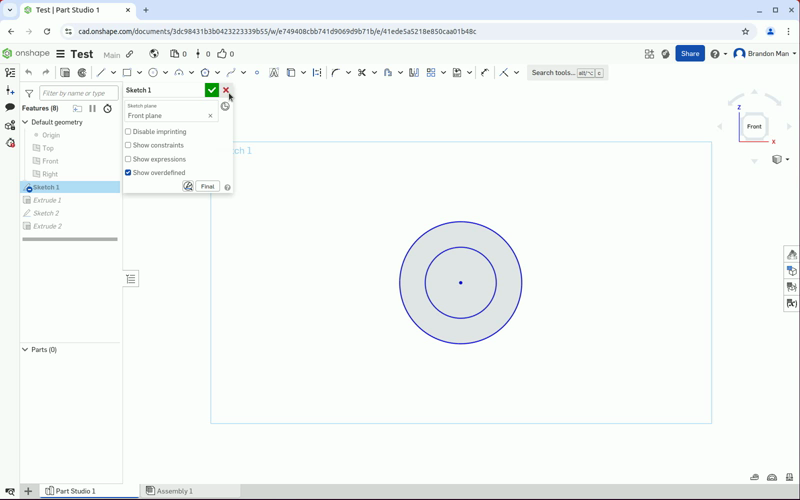
key(shift+s)
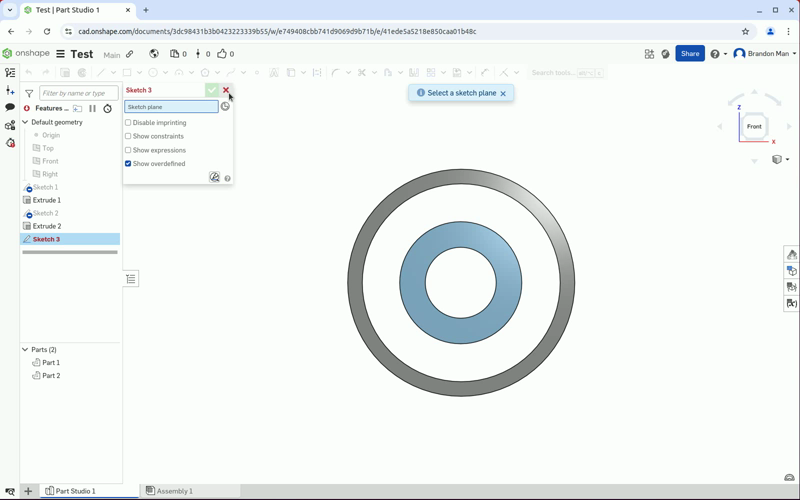
mouse_move(73, 163)
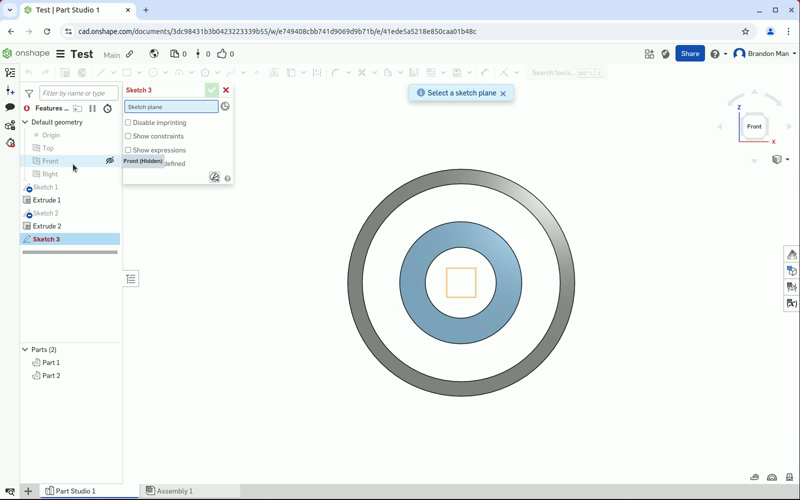
click(73, 163)
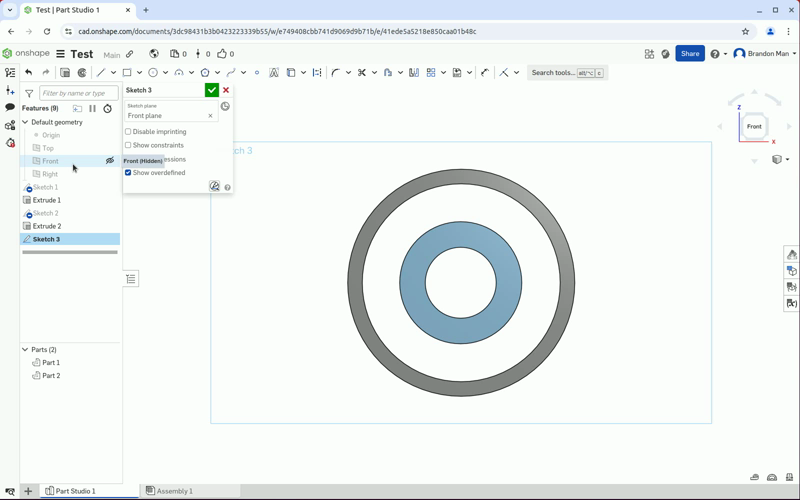
mouse_move(73, 352)
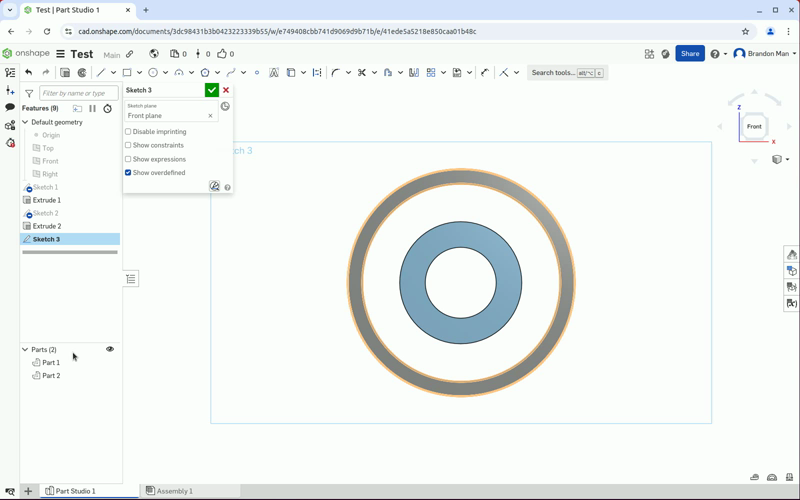
key(y)
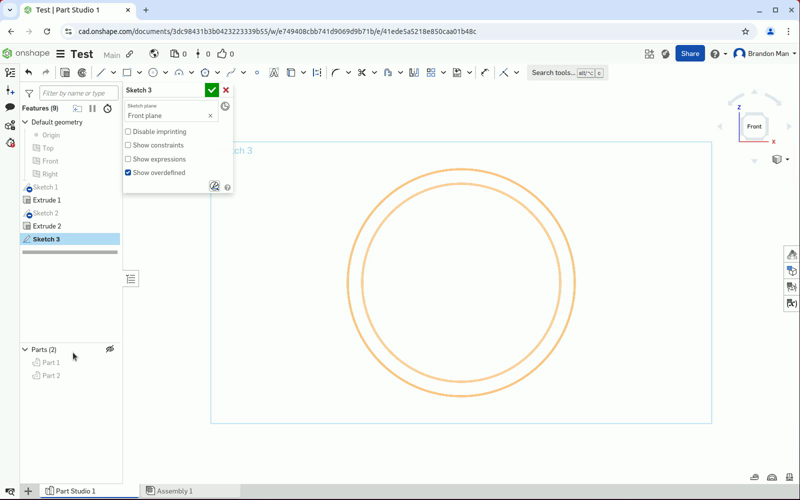
key(c)
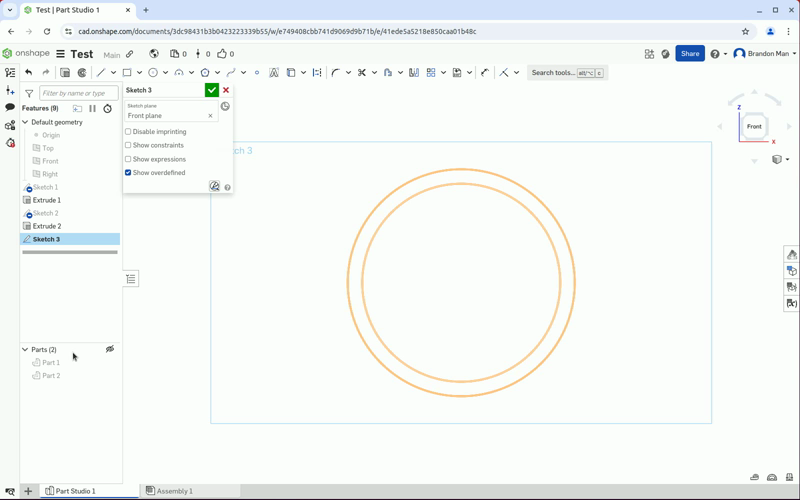
key_down(shift)
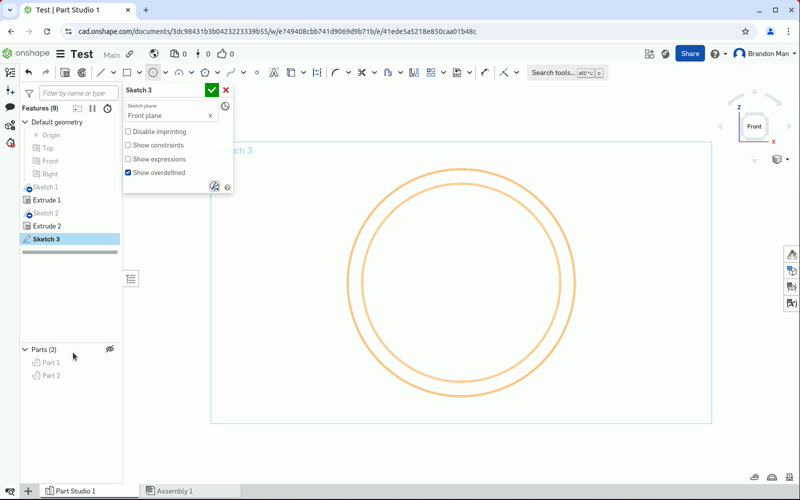
mouse_move(461, 282)
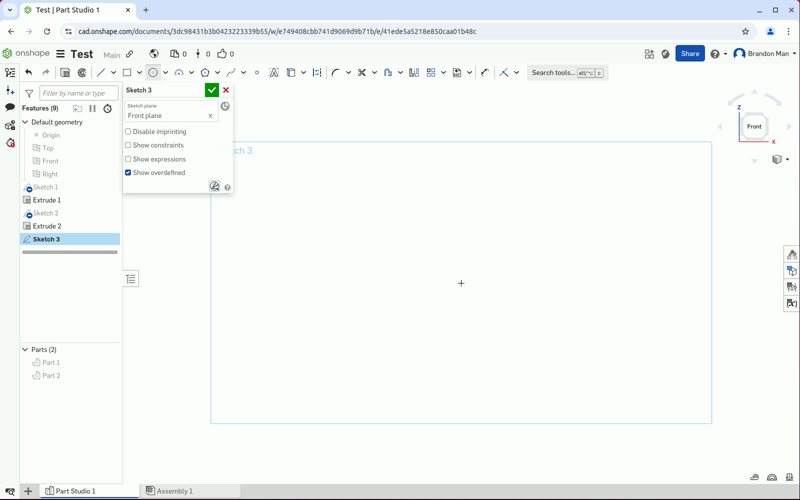
click(461, 282)
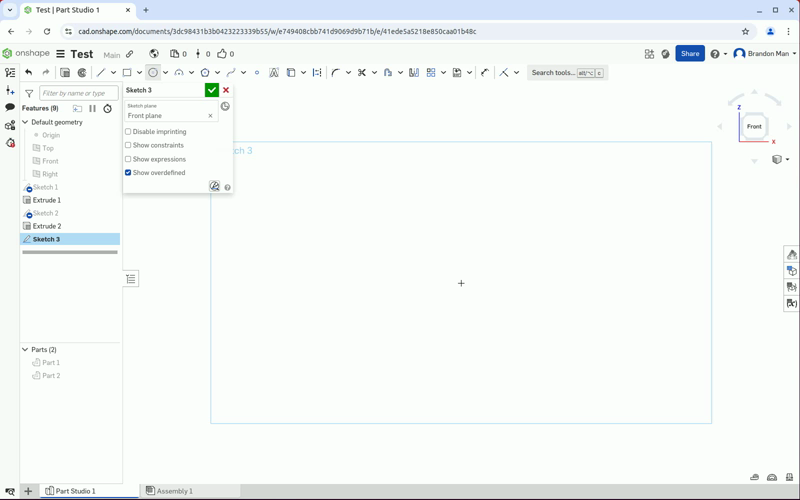
key_up(shift)
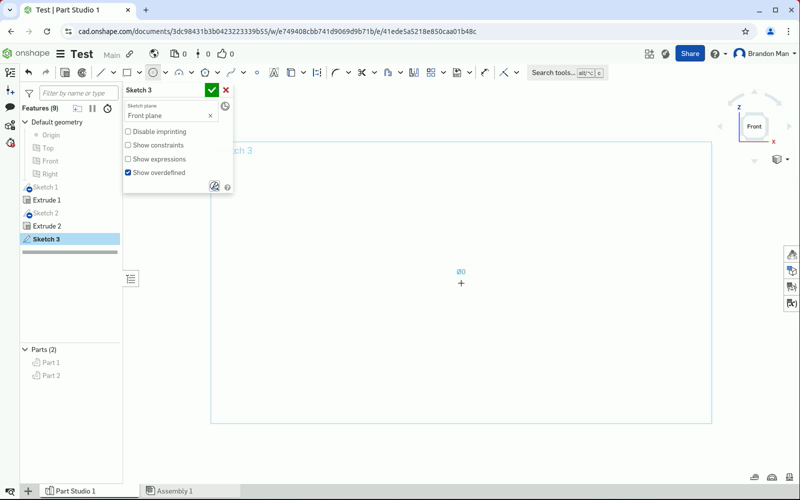
mouse_move(560, 282)
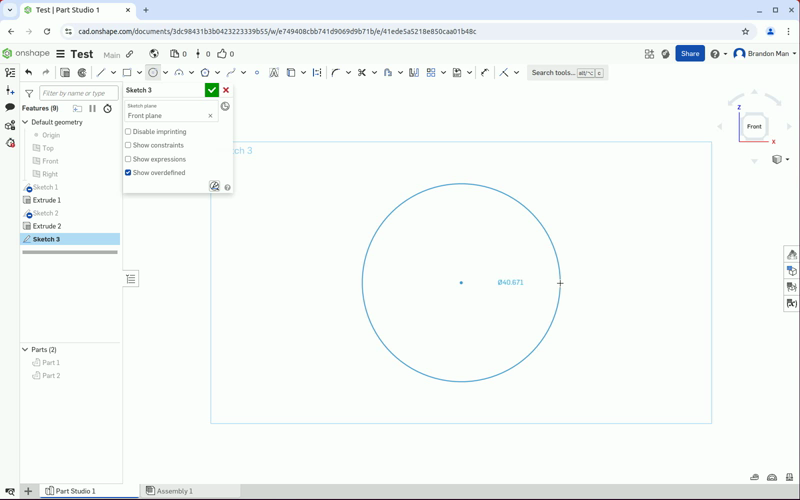
click(560, 282)
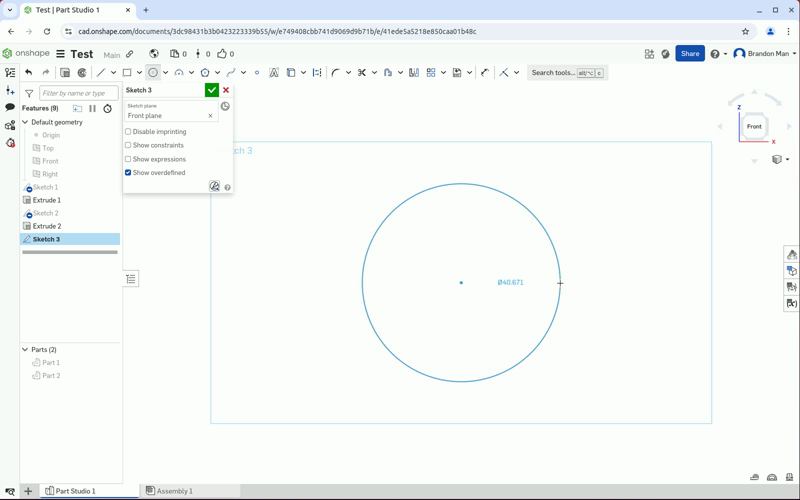
key(esc)
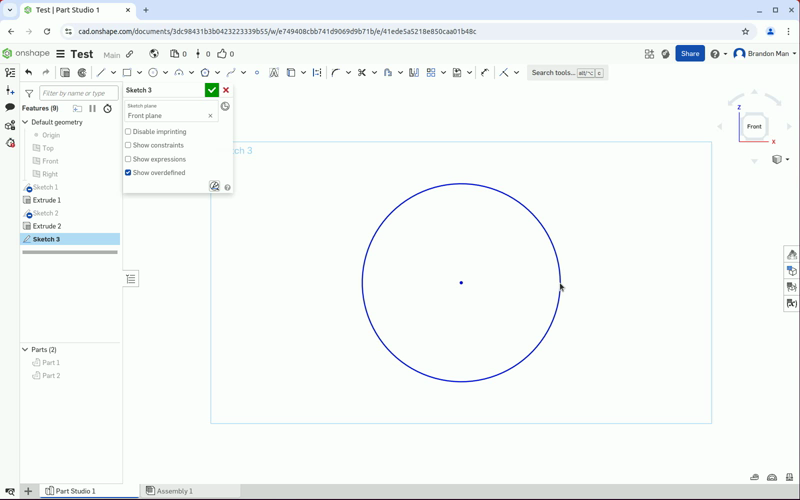
key(c)
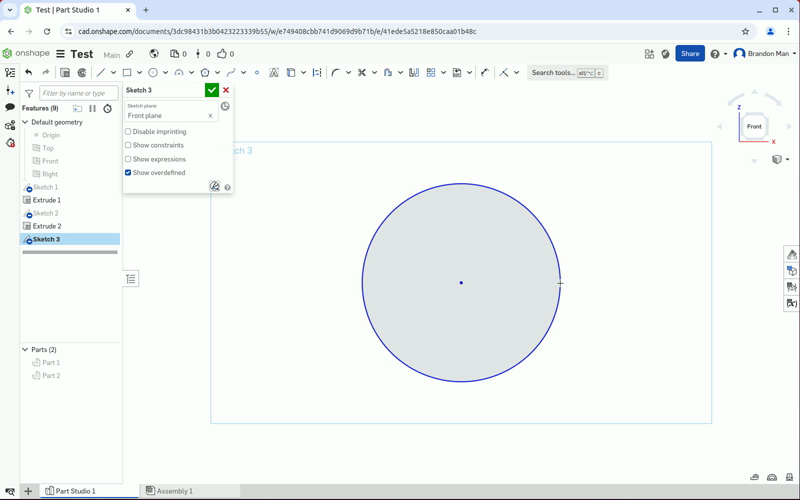
key_down(shift)
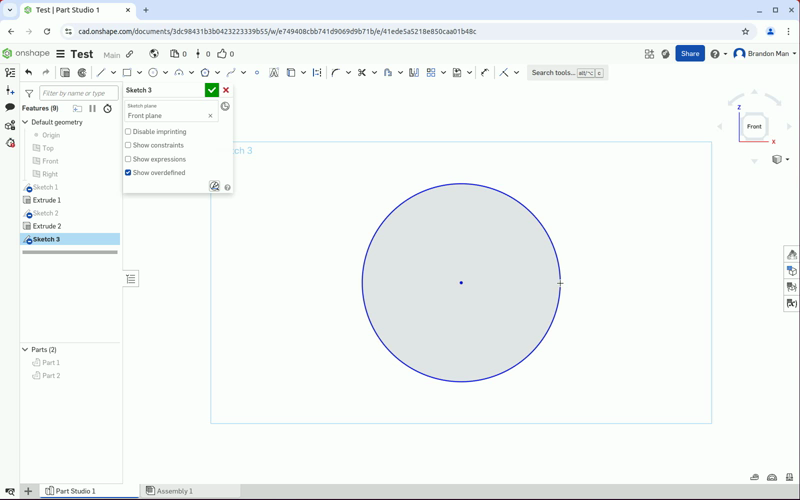
mouse_move(461, 282)
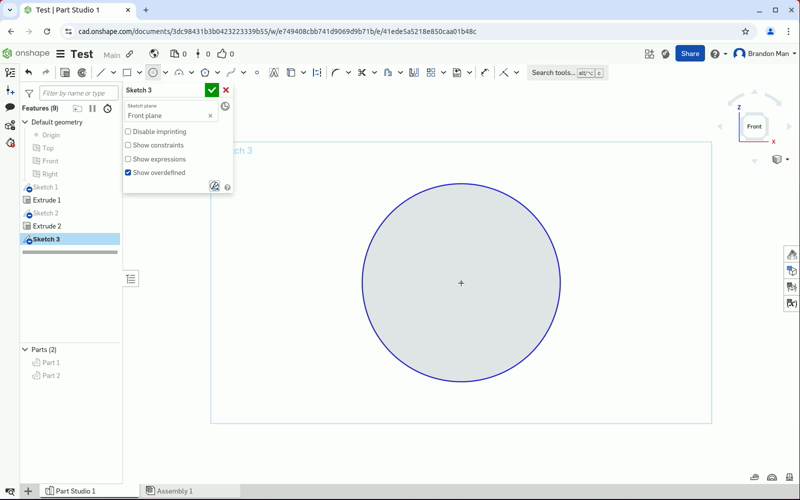
click(461, 282)
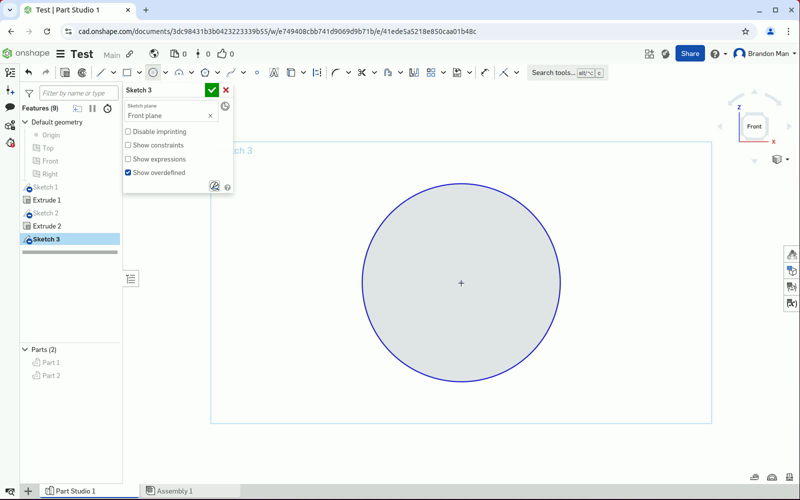
key_up(shift)
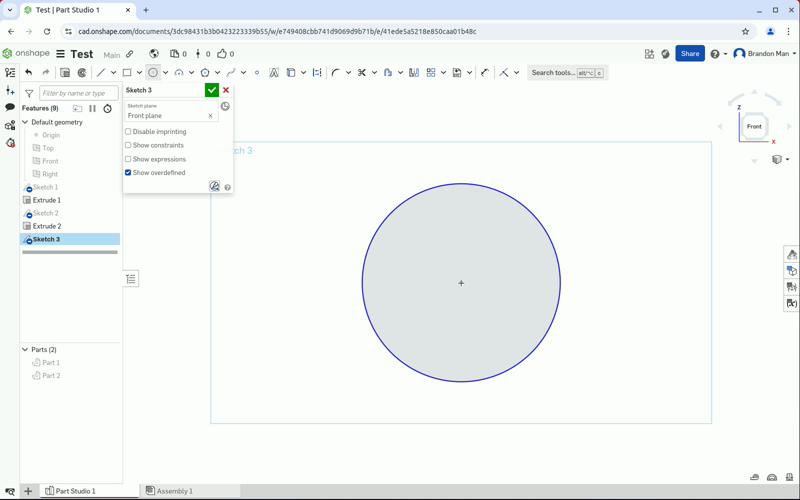
mouse_move(521, 282)
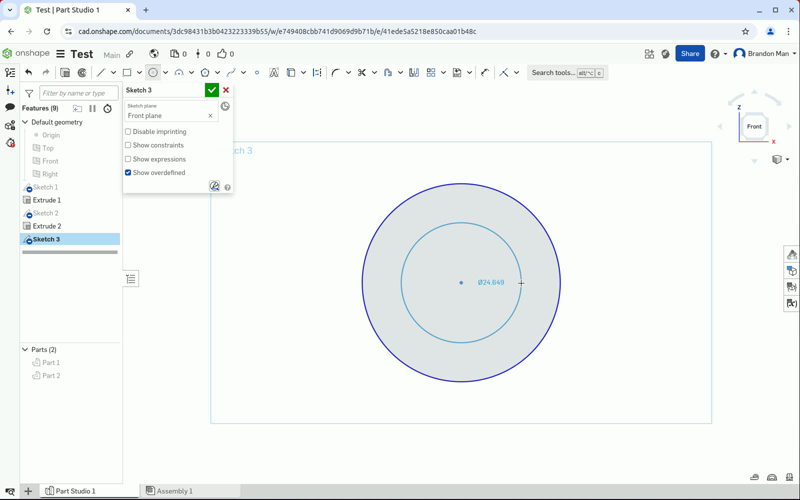
click(521, 282)
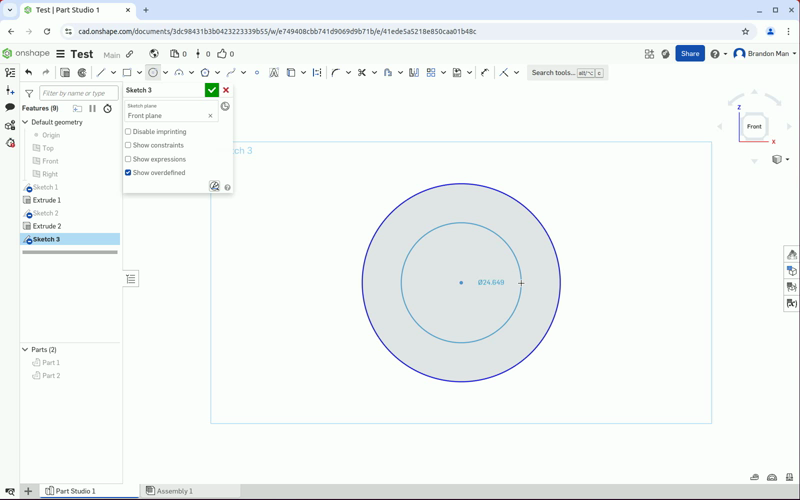
key(esc)
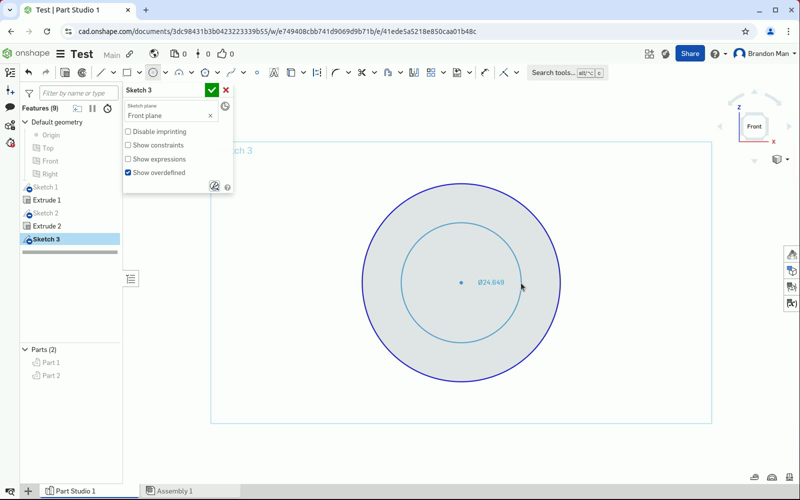
mouse_move(499, 355)
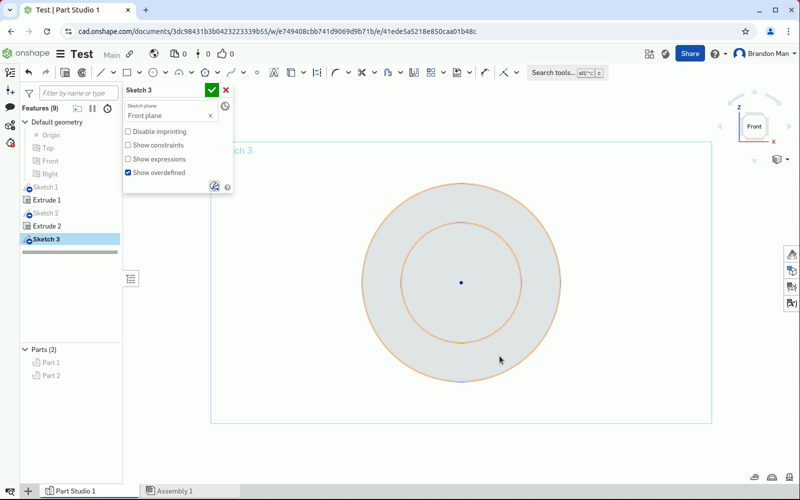
click(499, 355)
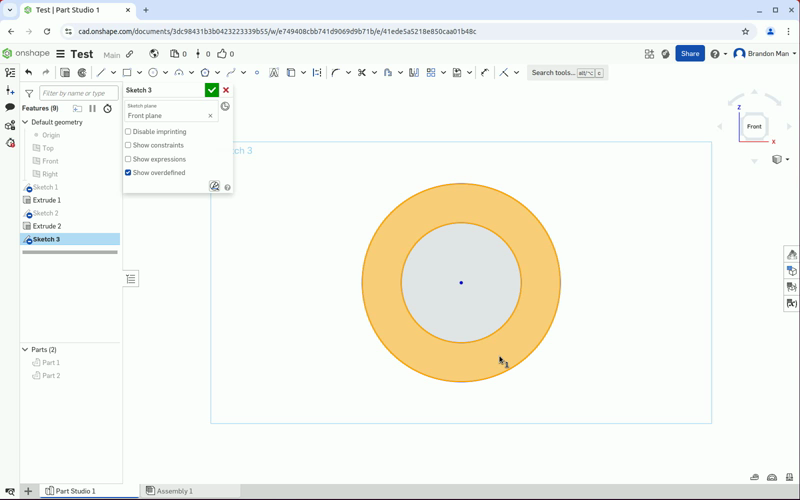
mouse_move(73, 352)
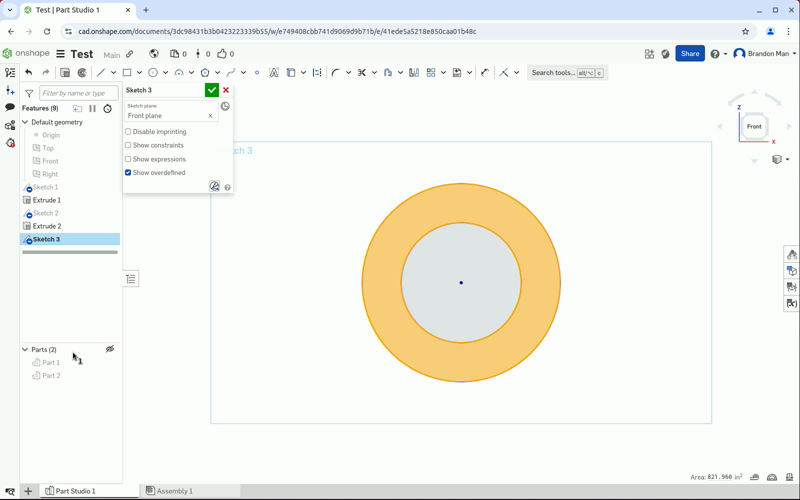
key(shift+y)
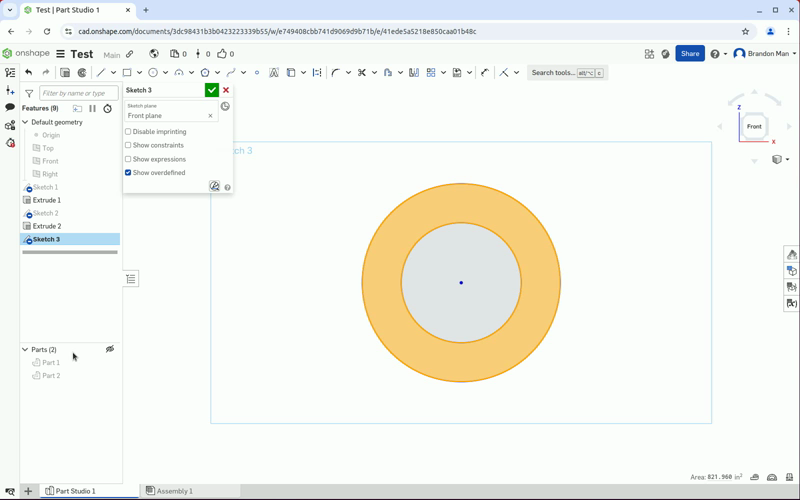
key(shift+e)
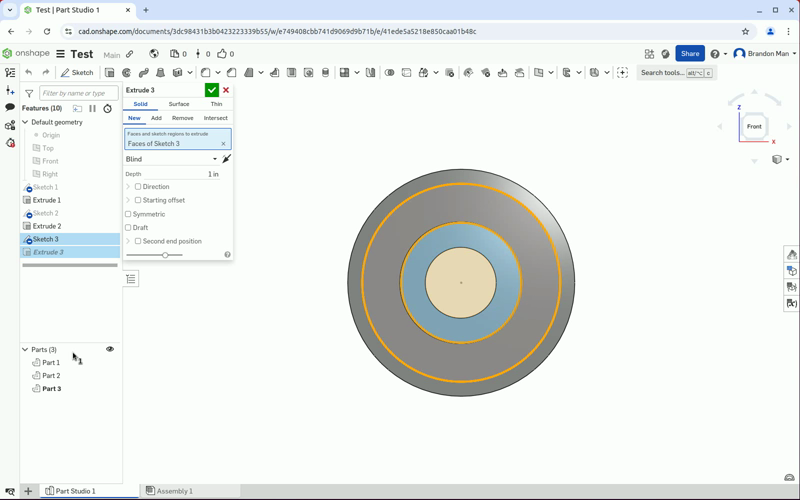
mouse_move(143, 106)
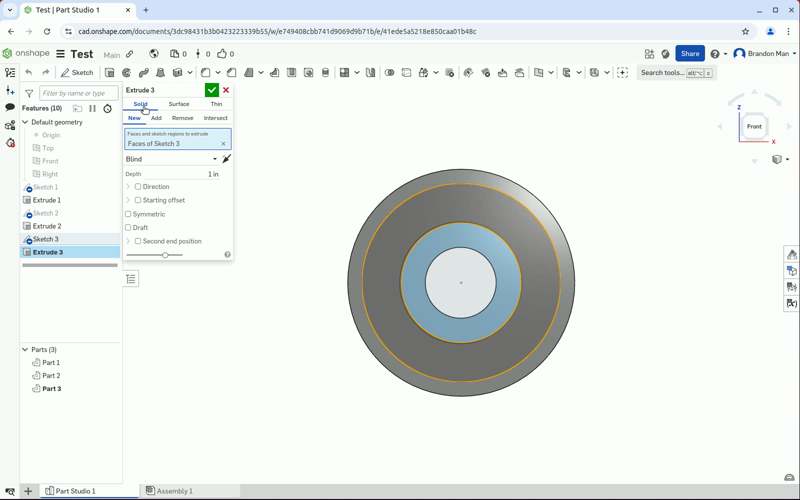
click(143, 106)
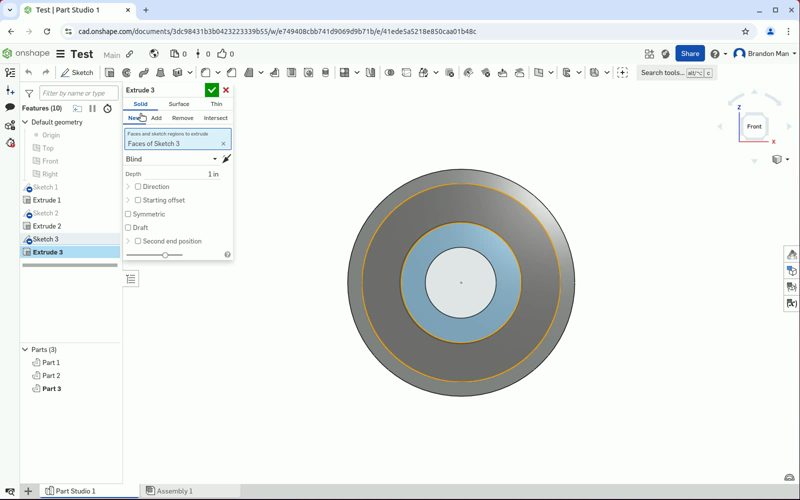
mouse_move(137, 120)
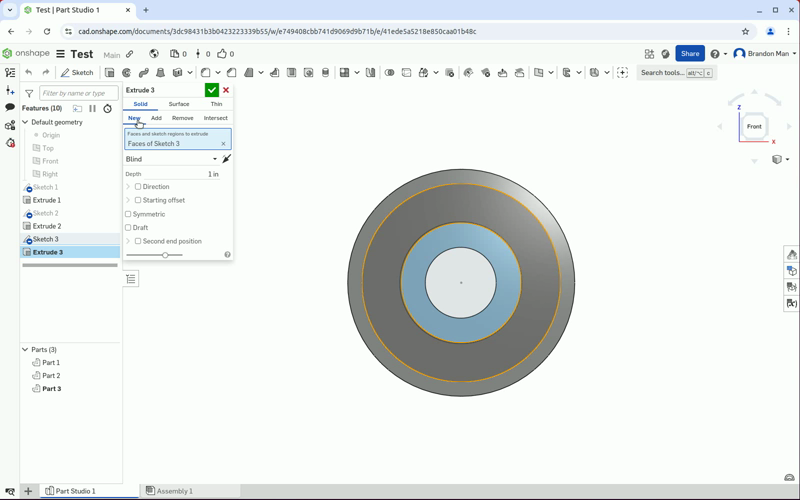
click(137, 120)
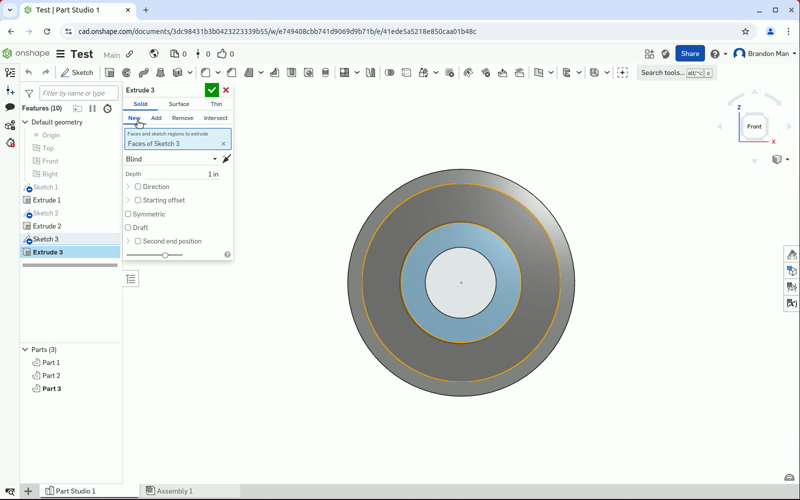
key(tab, 4)
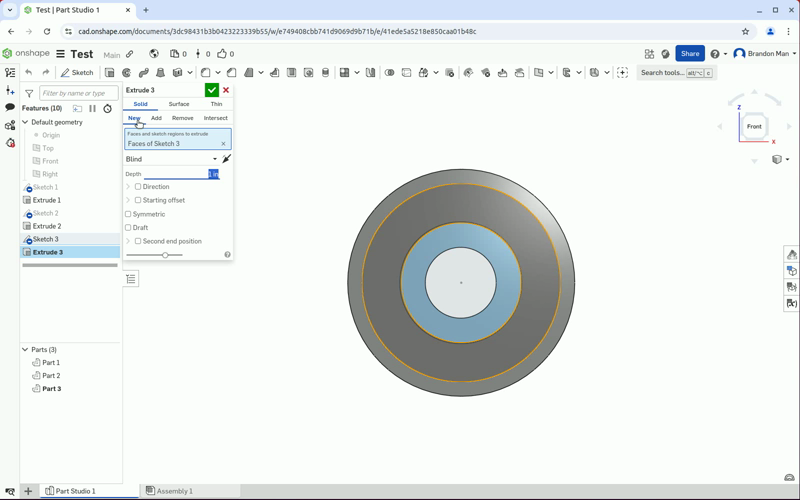
text(12.516)
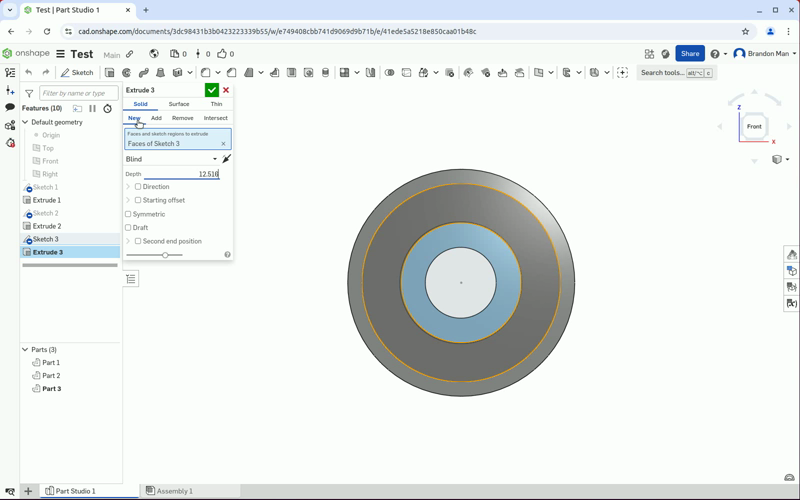
key(tab, 3)
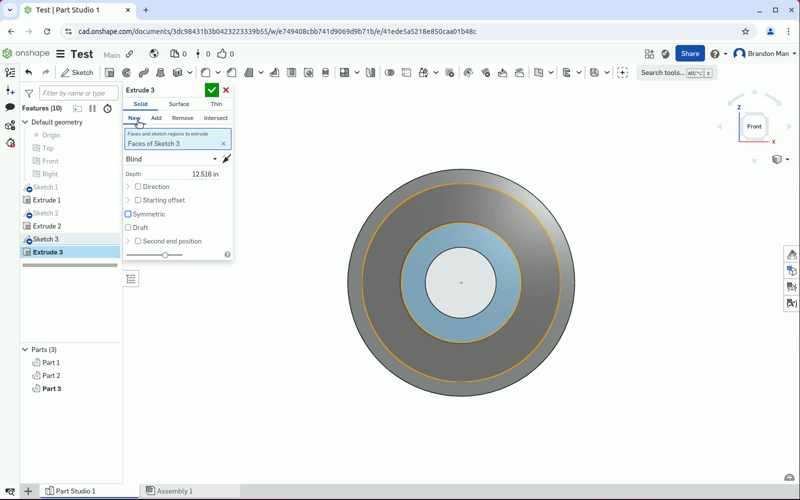
key(space)
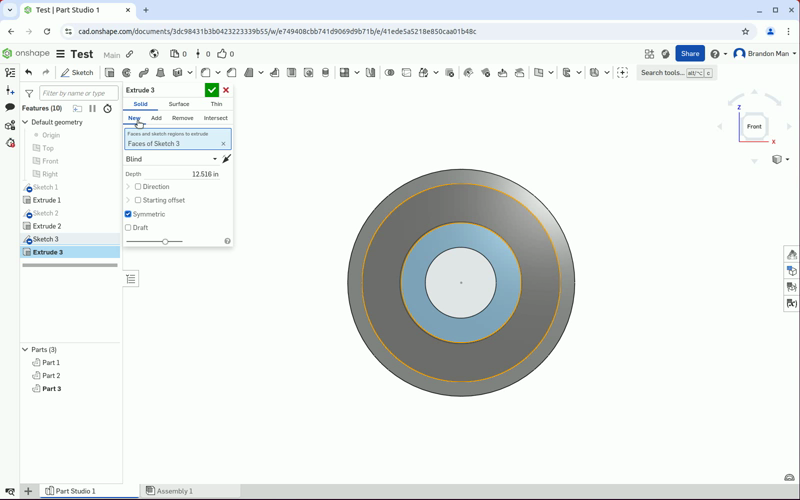
key(enter)
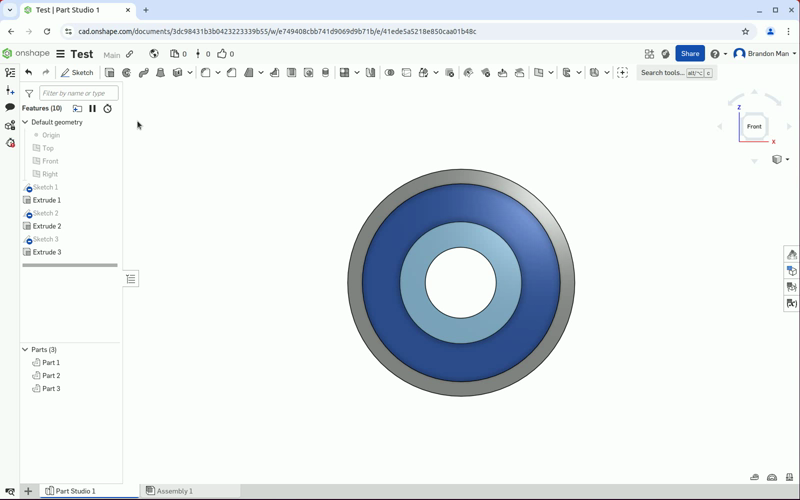
key(shift+h)
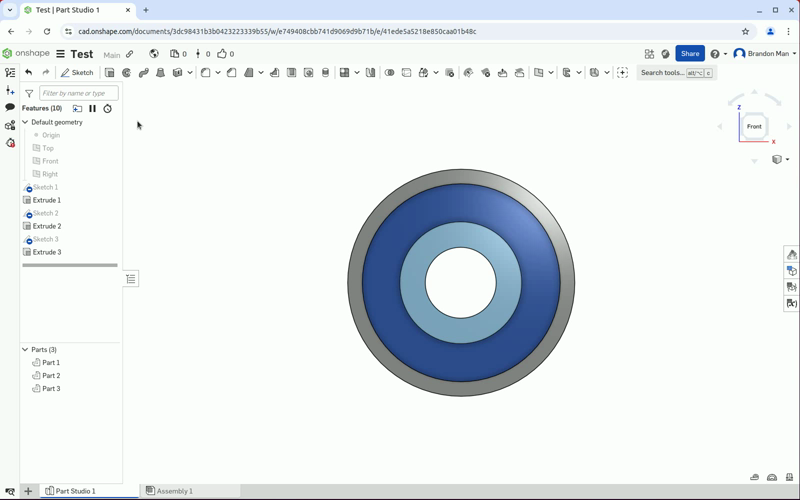
key(shift+h)
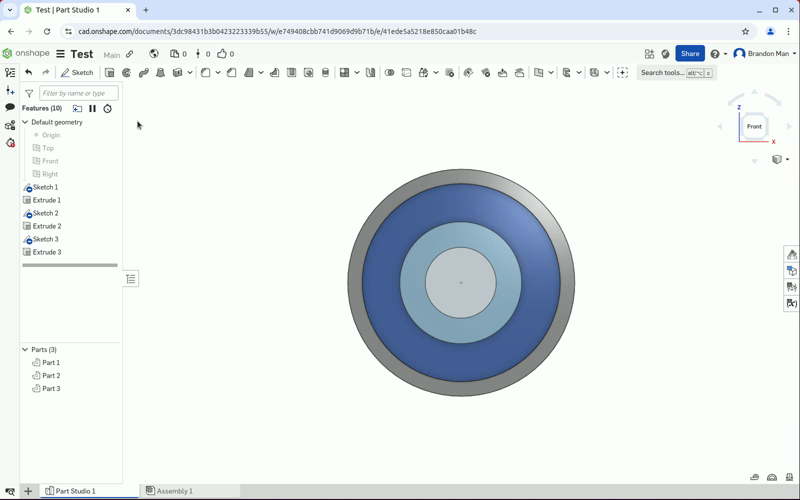
key(shift+7)
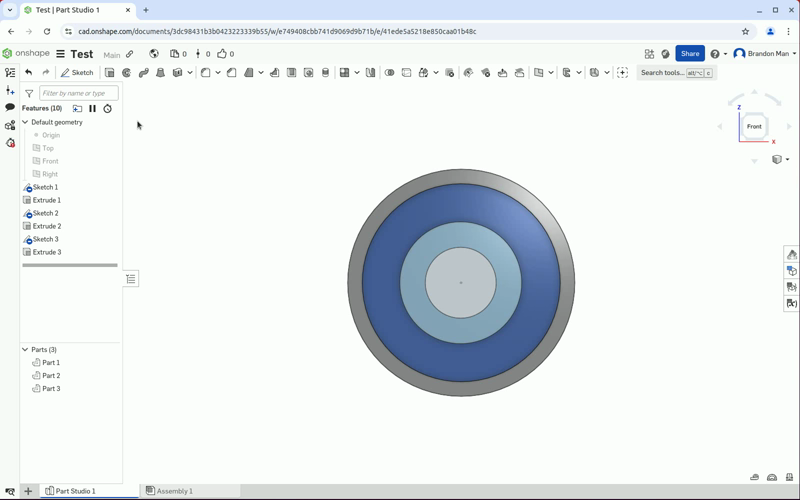
key(left, 2)
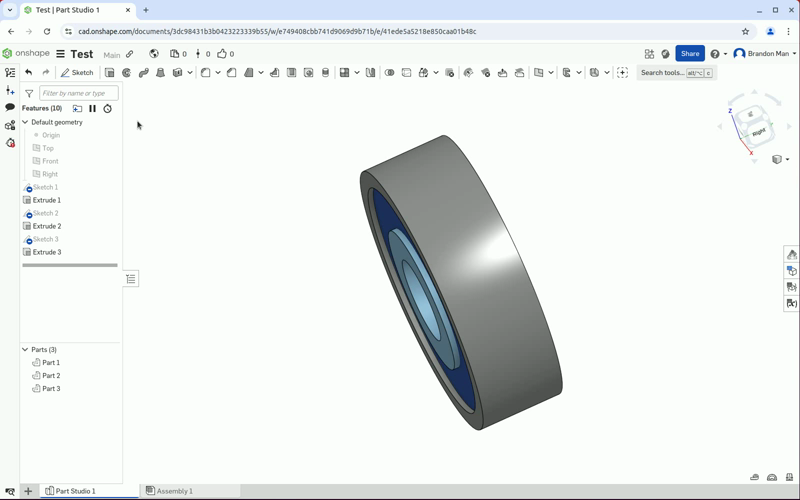
key(down, 2)
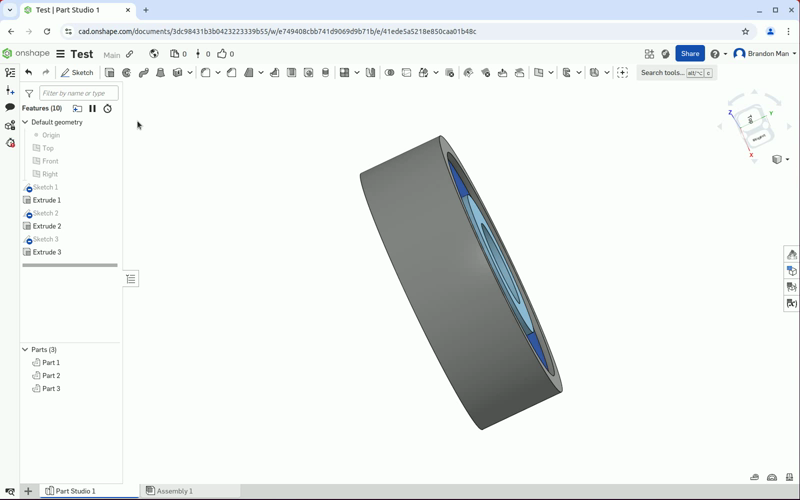
key(up, 2)
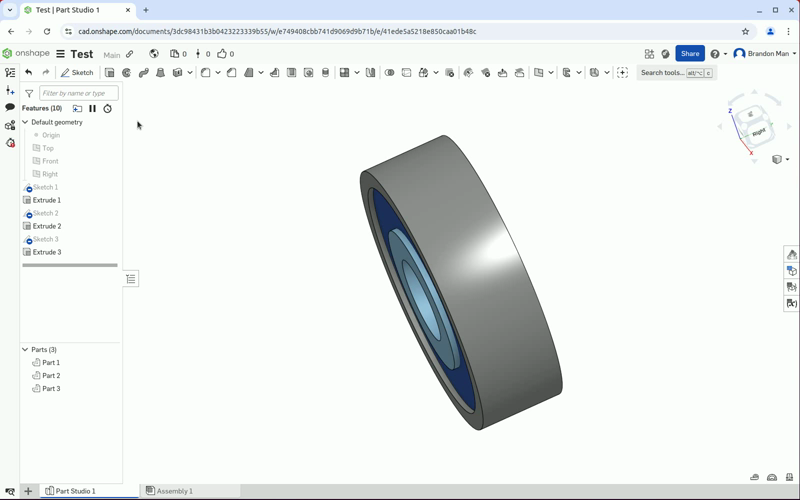
key(right, 2)
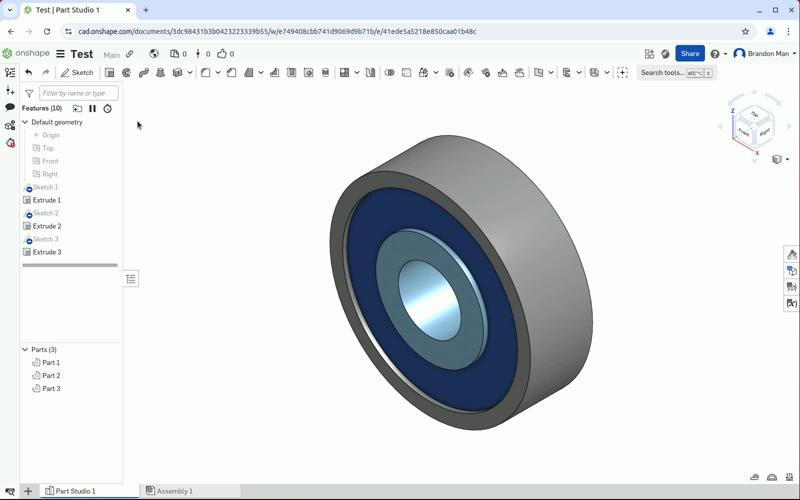
mouse_move(73, 189)
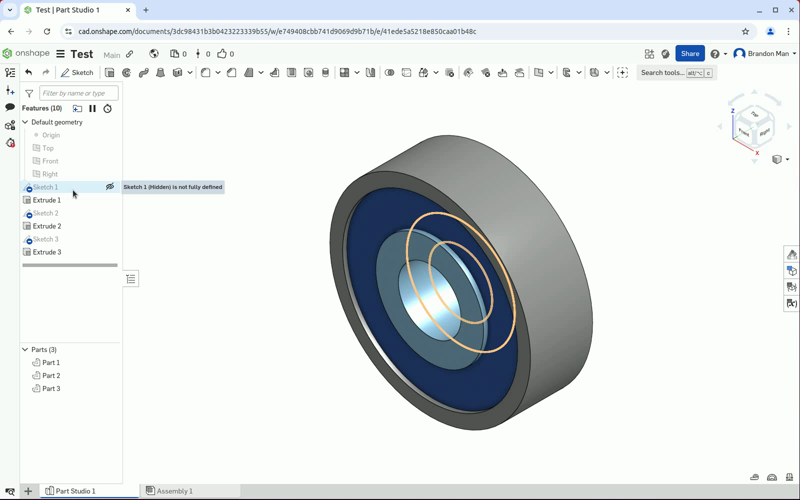
click(73, 189)